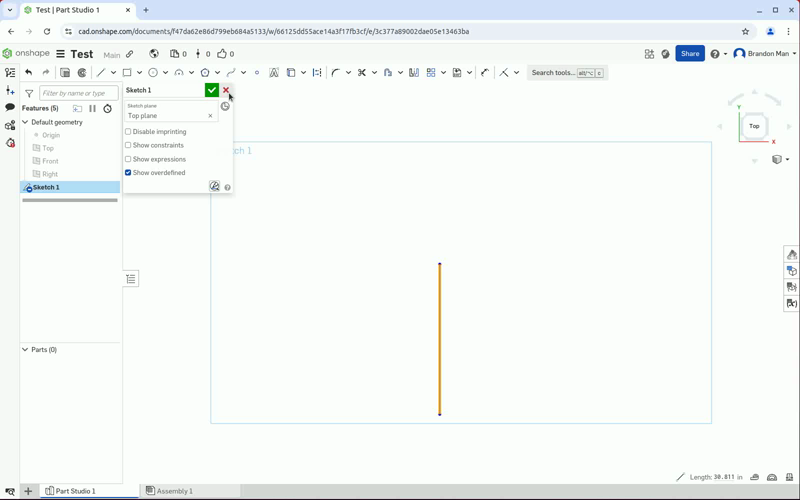
key(shift+h)
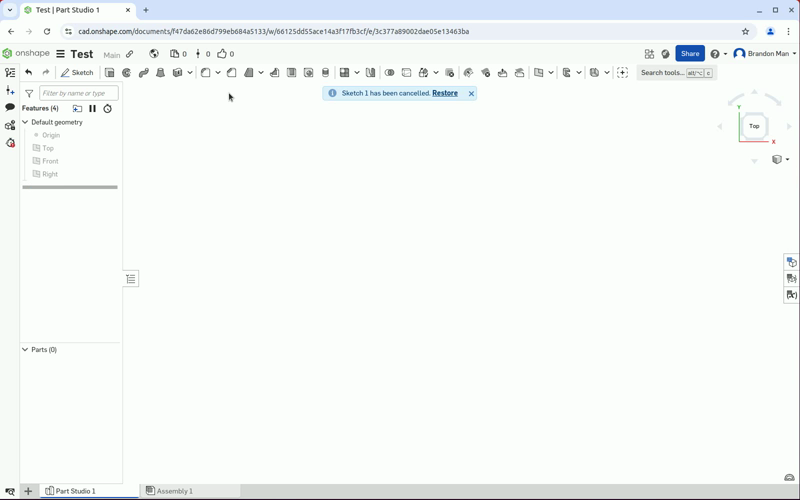
mouse_move(73, 352)
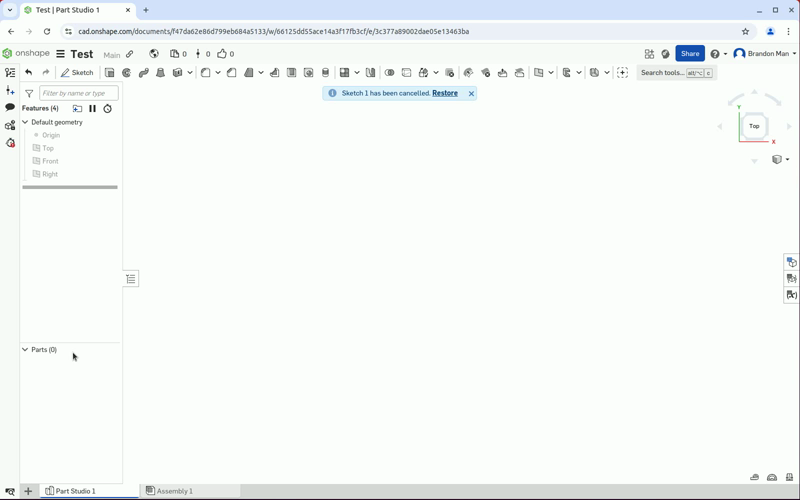
key(y)
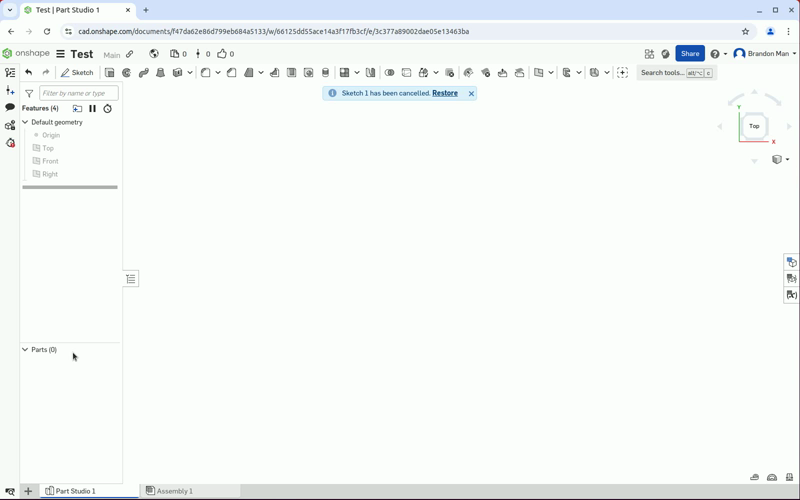
key(shift+p)
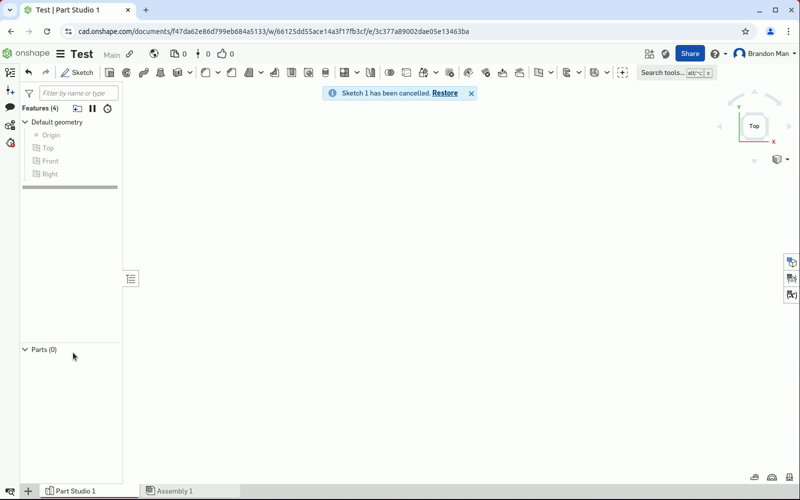
key(space)
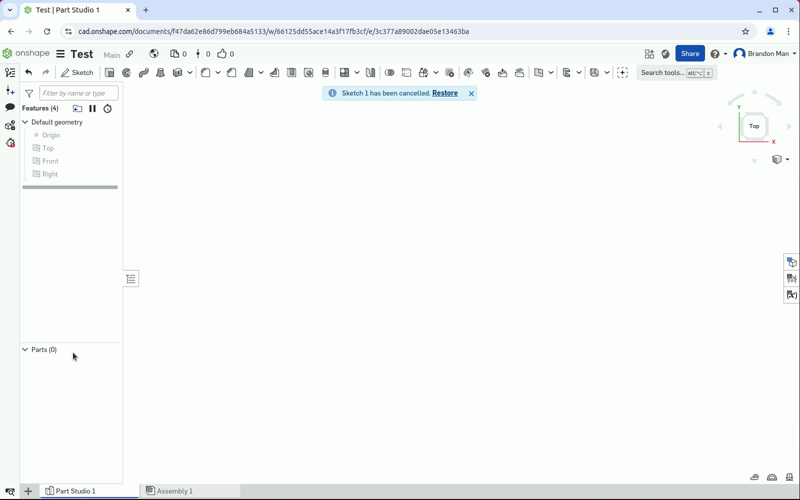
key_down(shift)
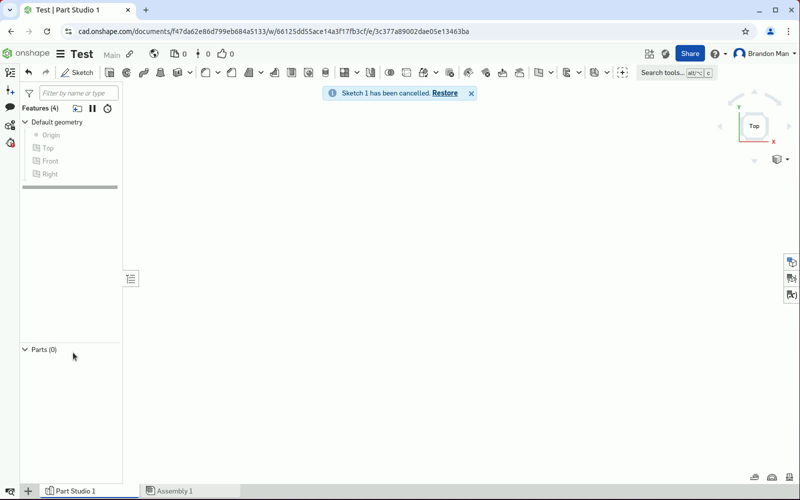
key(up)
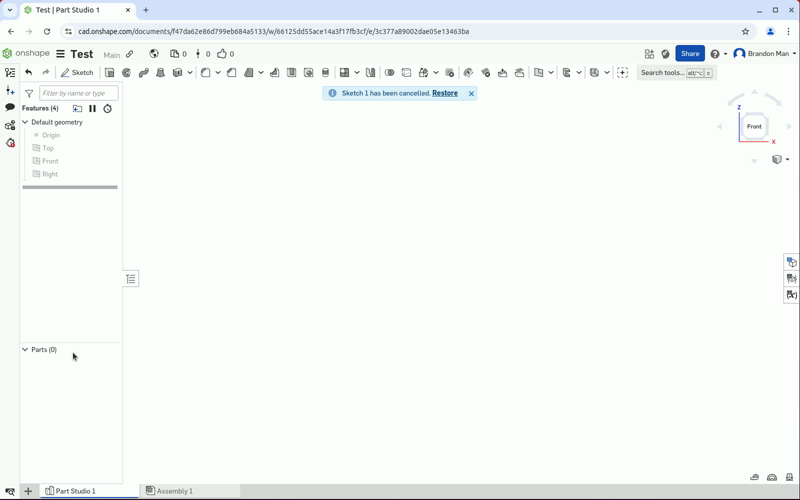
key_up(shift)
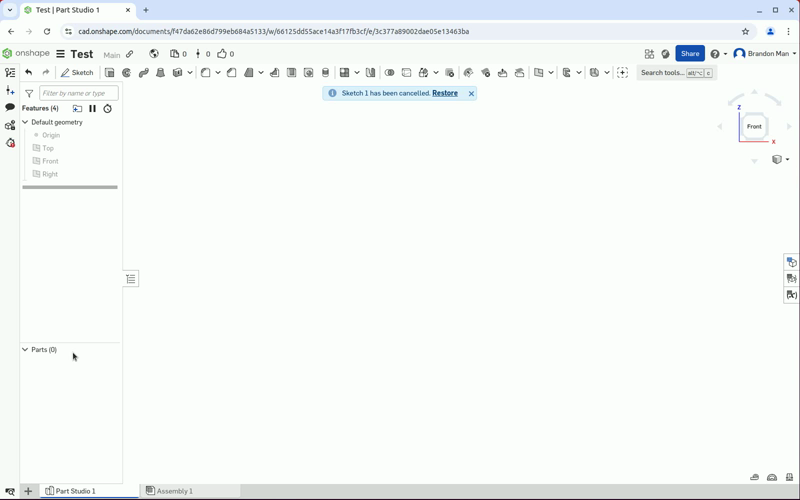
mouse_move(73, 352)
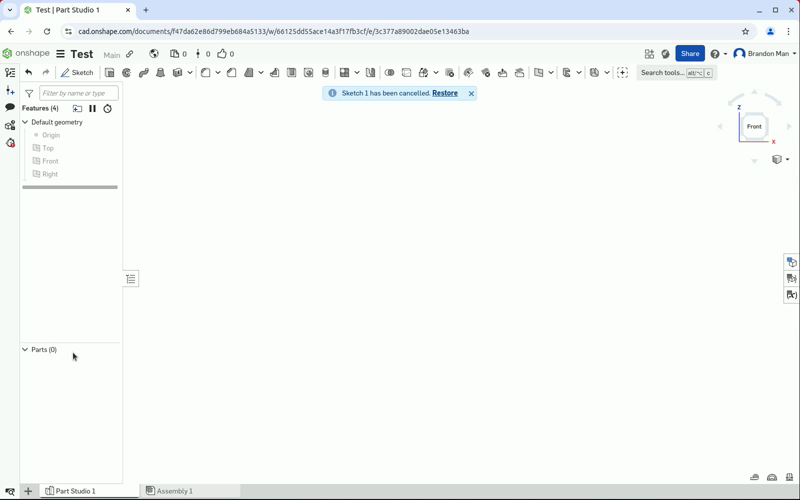
key(shift+y)
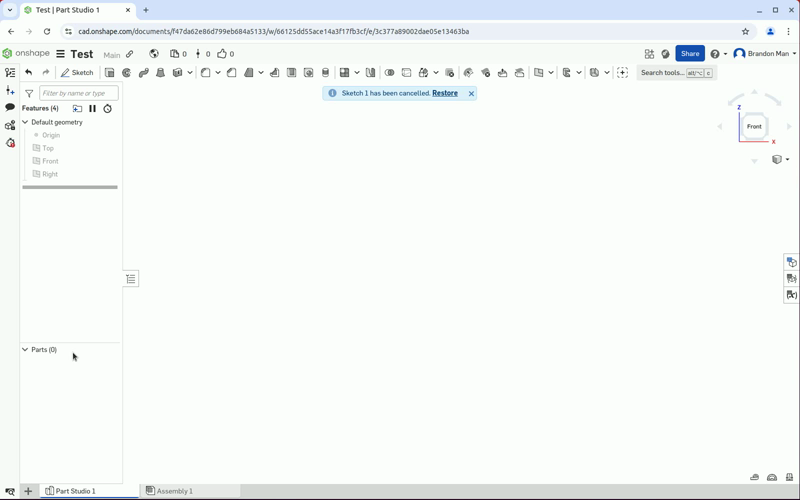
key(shift+s)
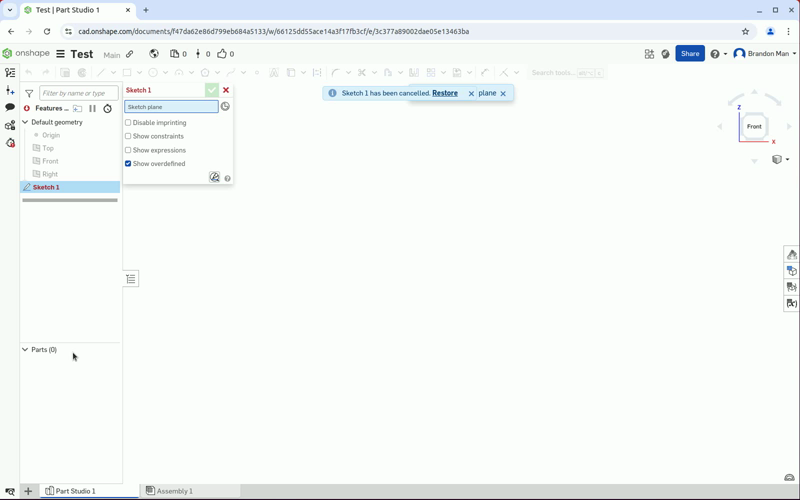
mouse_move(73, 163)
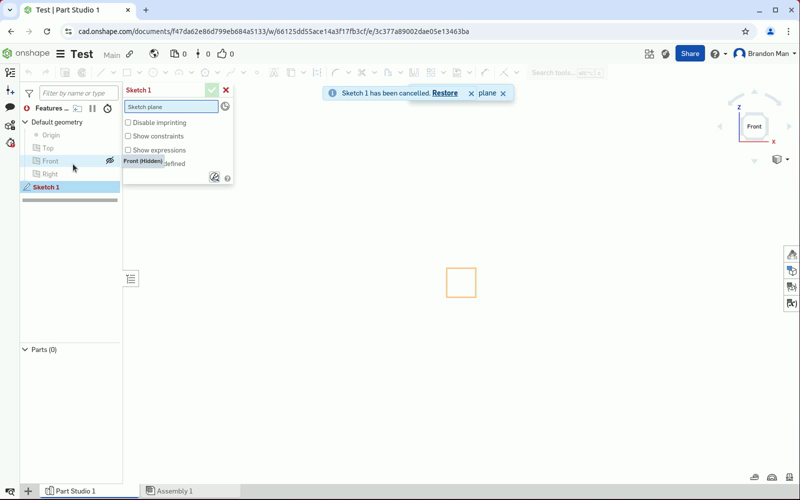
click(73, 163)
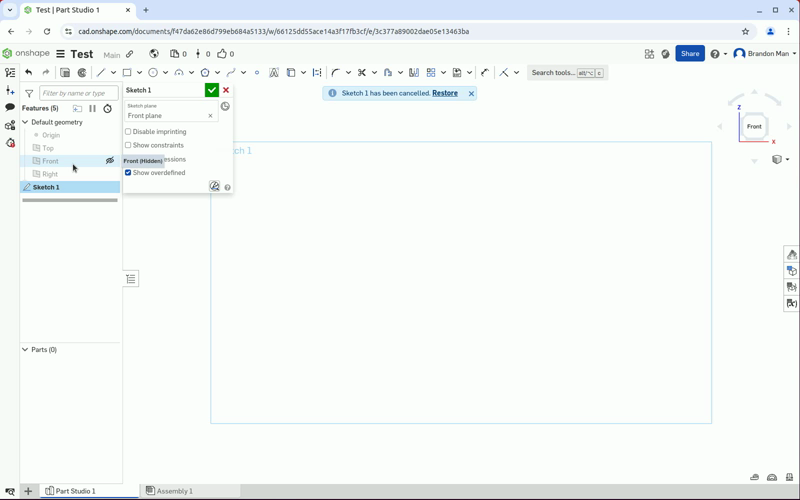
mouse_move(73, 352)
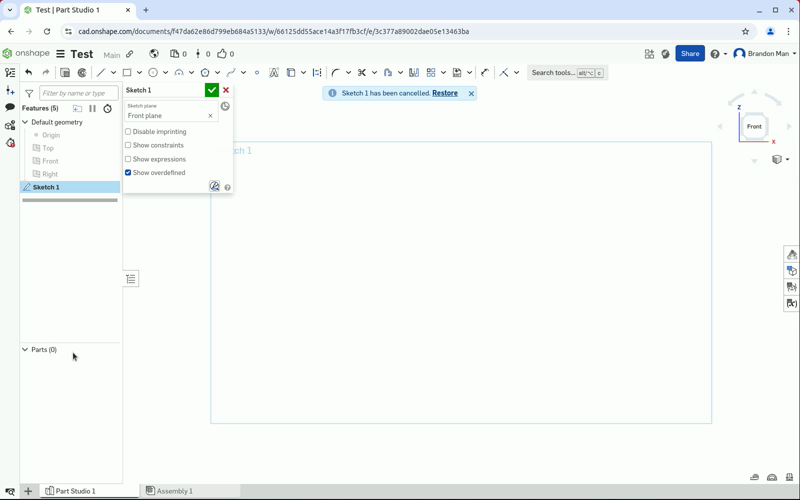
key(y)
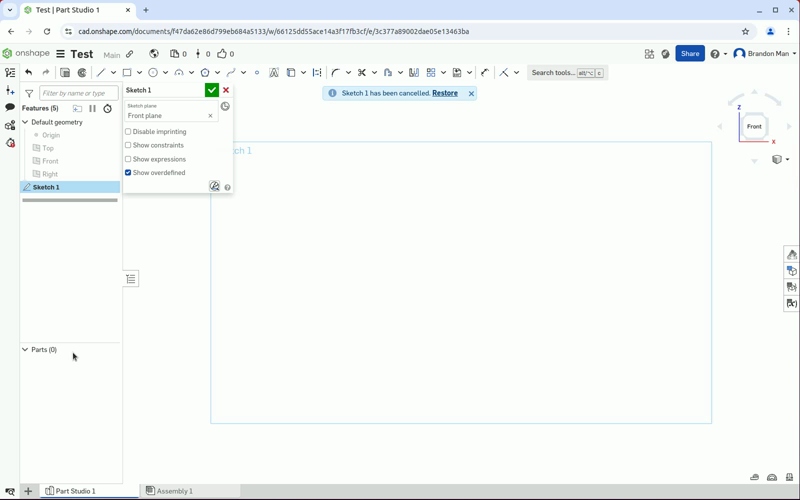
key(l)
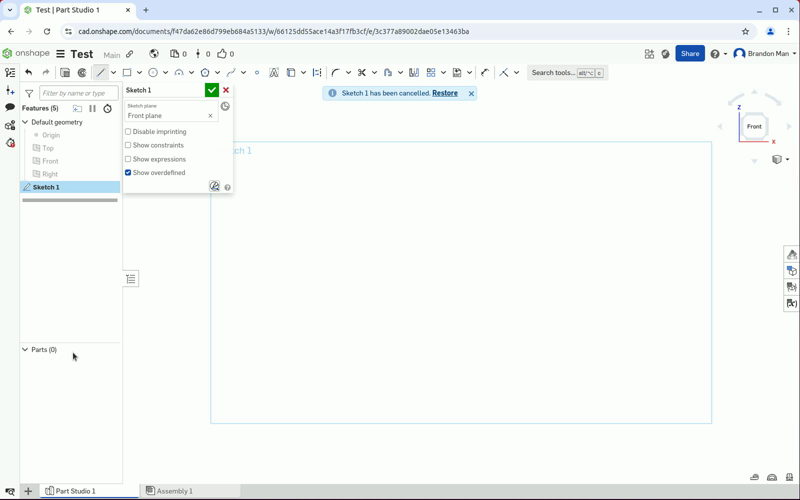
key_down(shift)
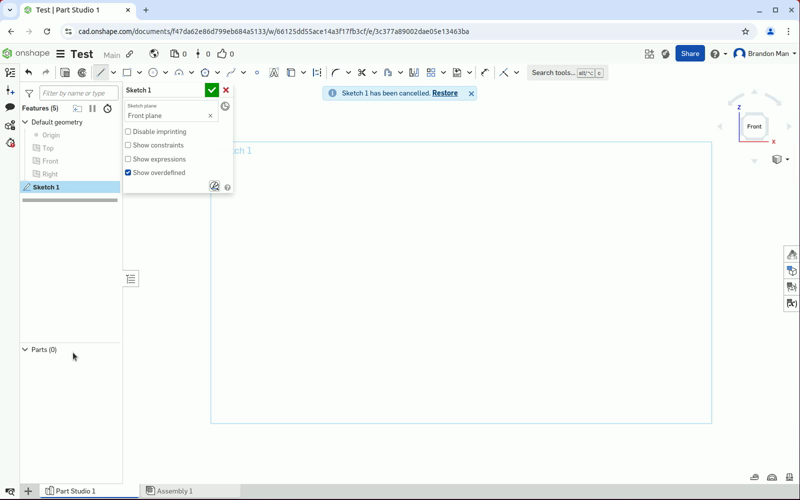
mouse_move(404, 282)
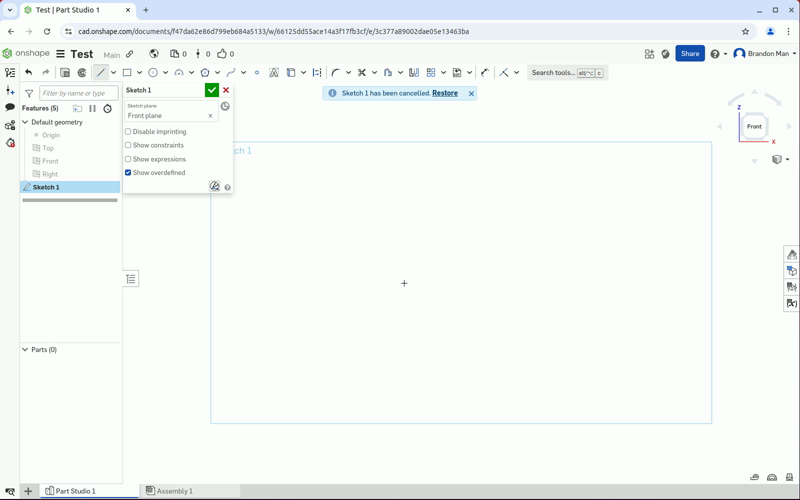
click(404, 282)
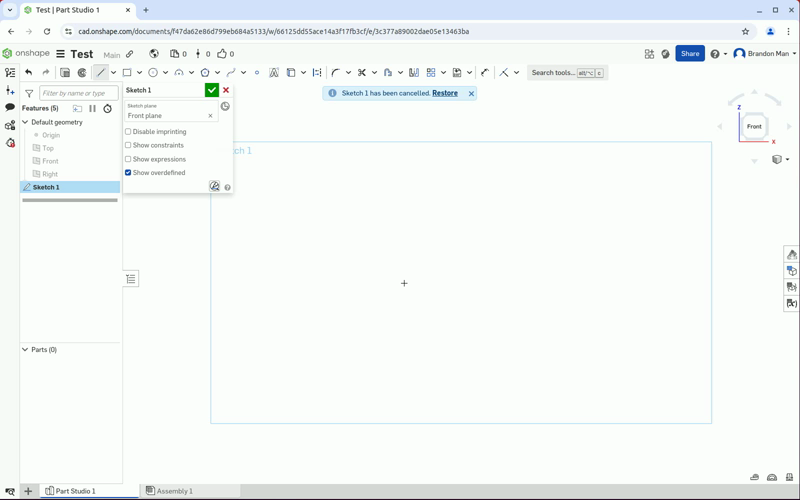
key_up(shift)
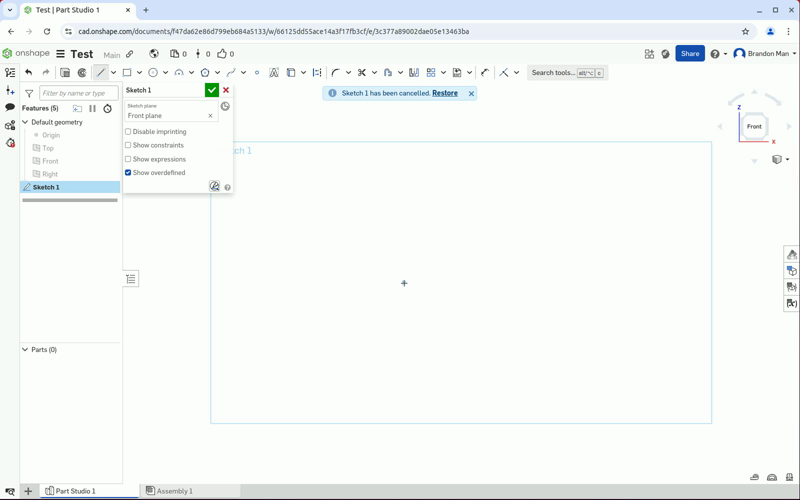
key_down(shift)
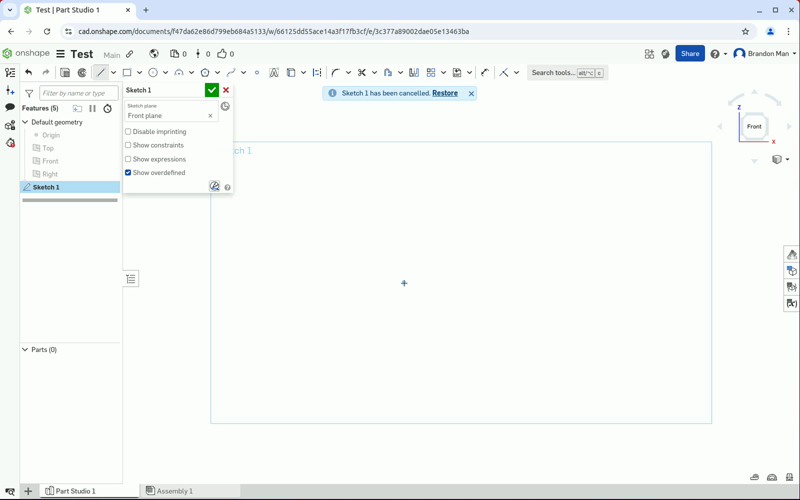
mouse_move(434, 282)
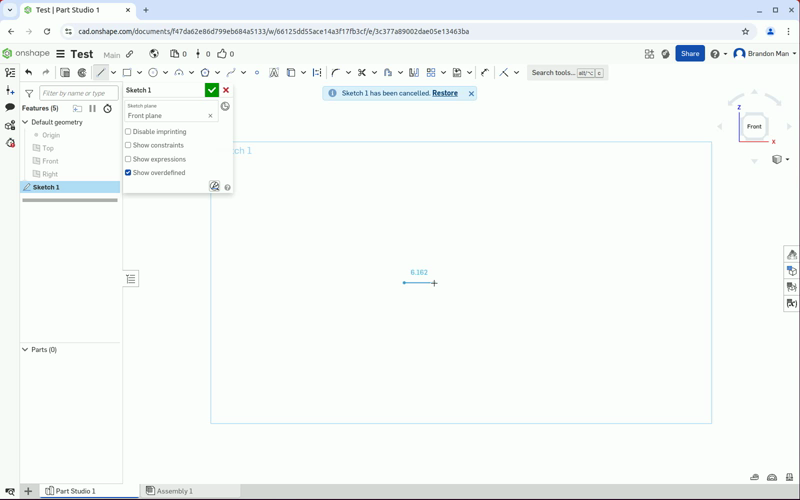
mouse_move(461, 282)
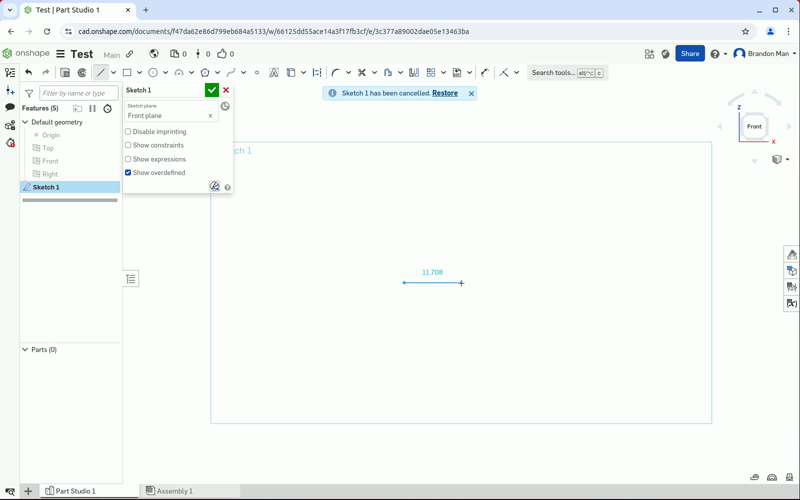
click(461, 282)
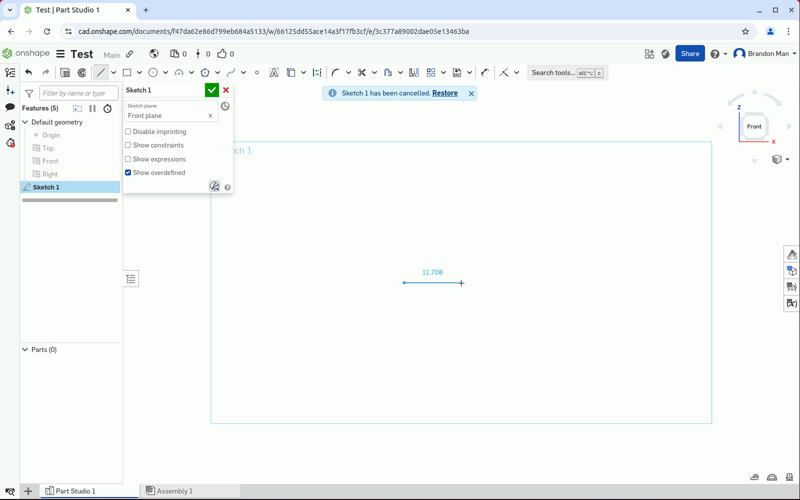
key_up(shift)
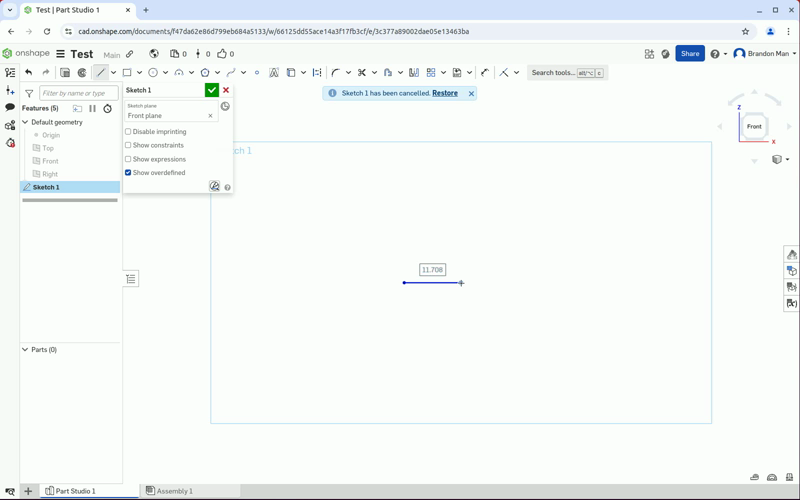
key_down(shift)
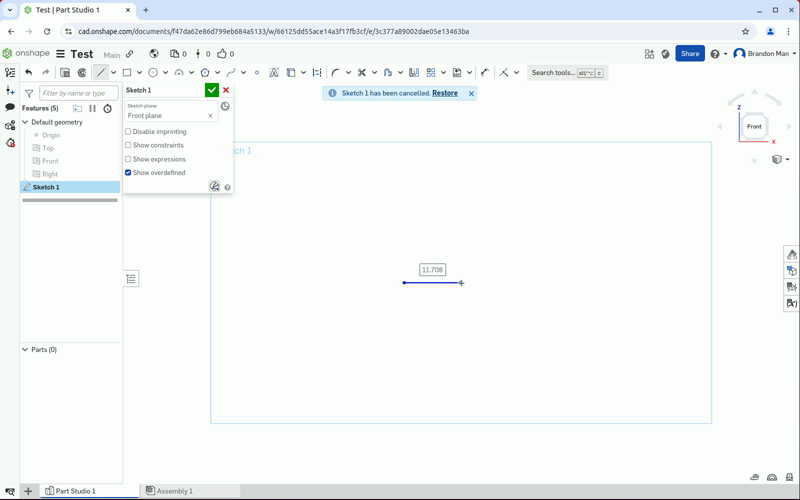
mouse_move(461, 170)
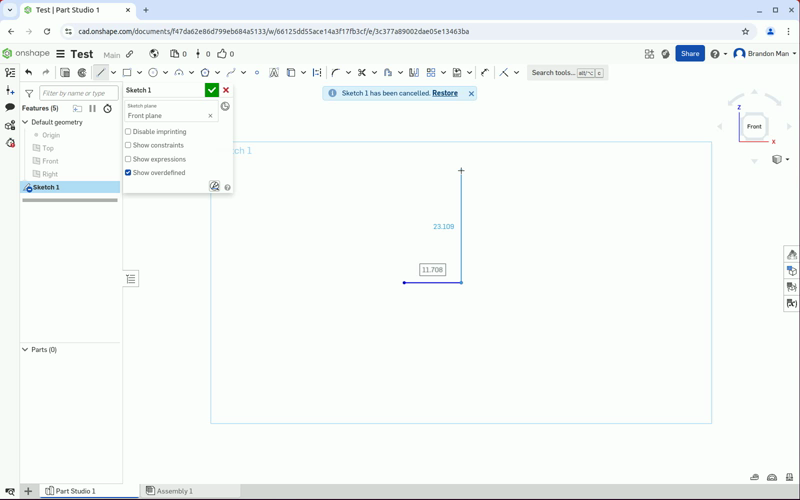
click(461, 170)
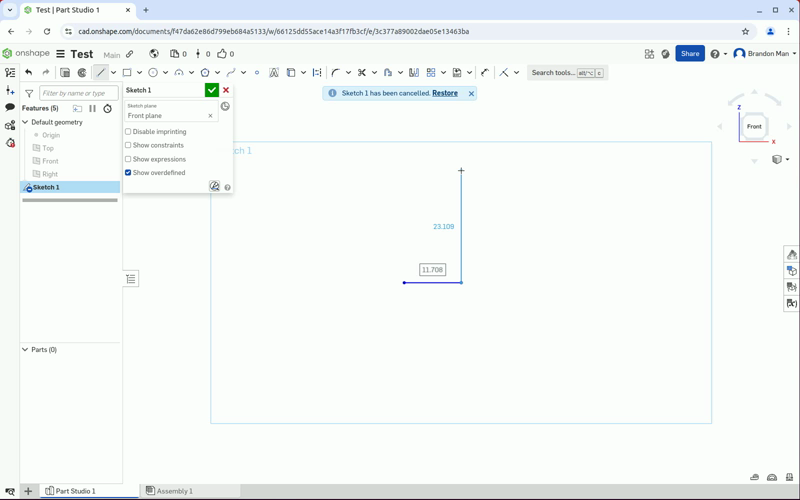
key_up(shift)
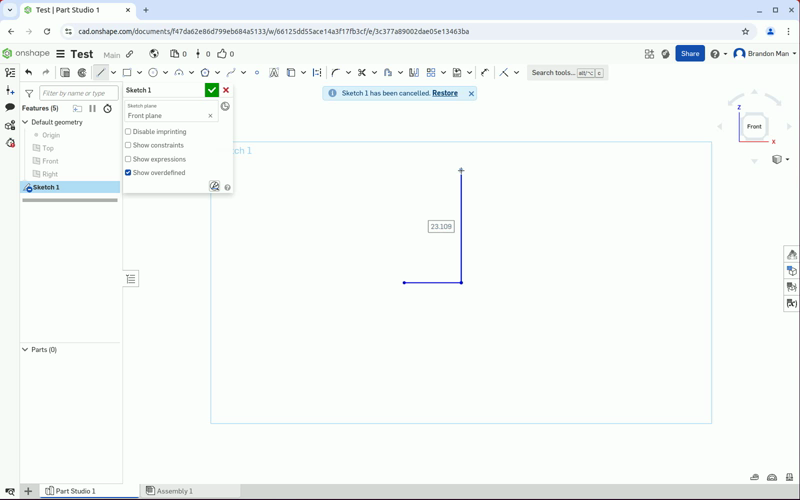
key_down(shift)
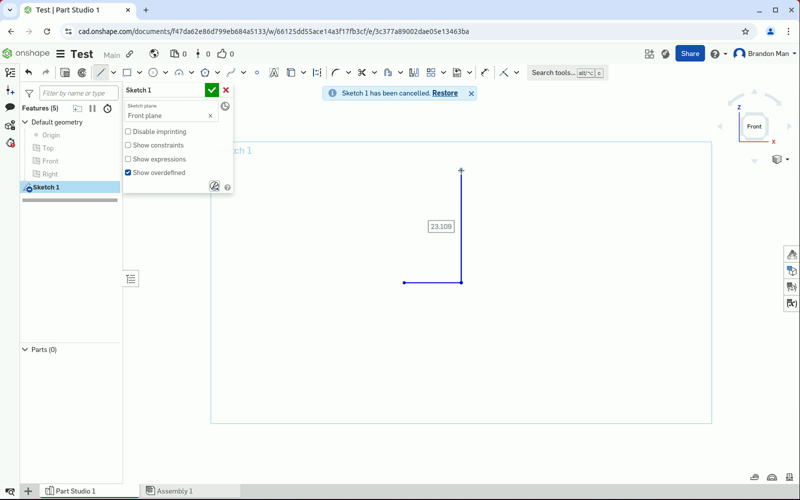
mouse_move(491, 170)
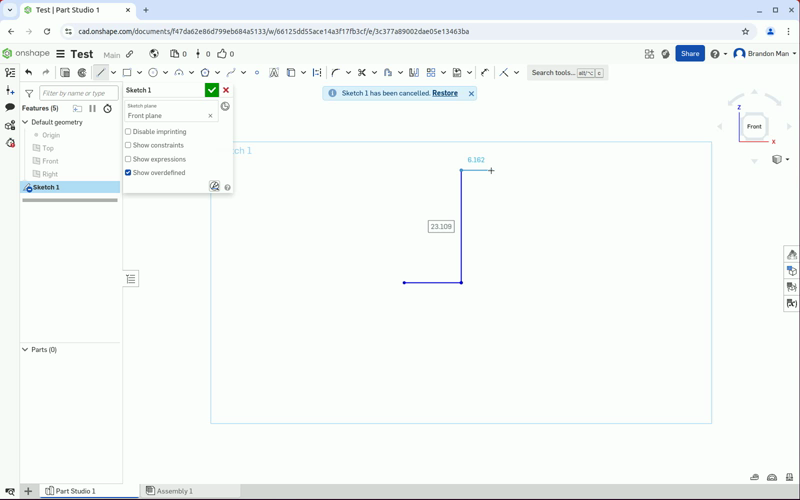
mouse_move(404, 170)
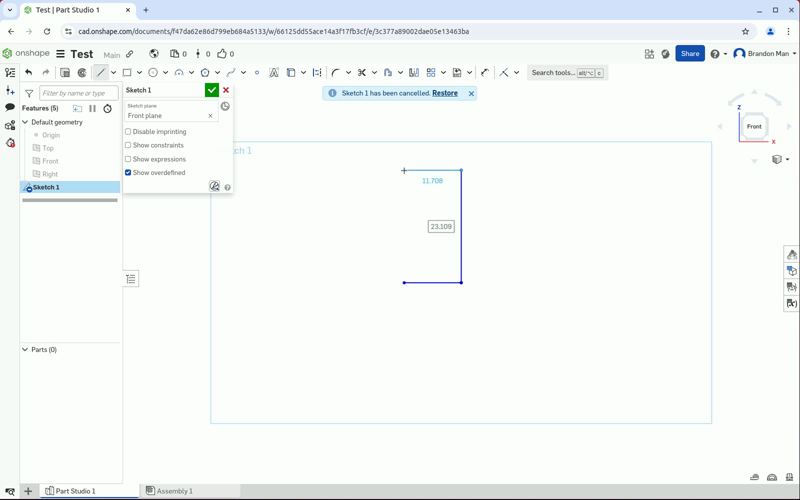
click(404, 170)
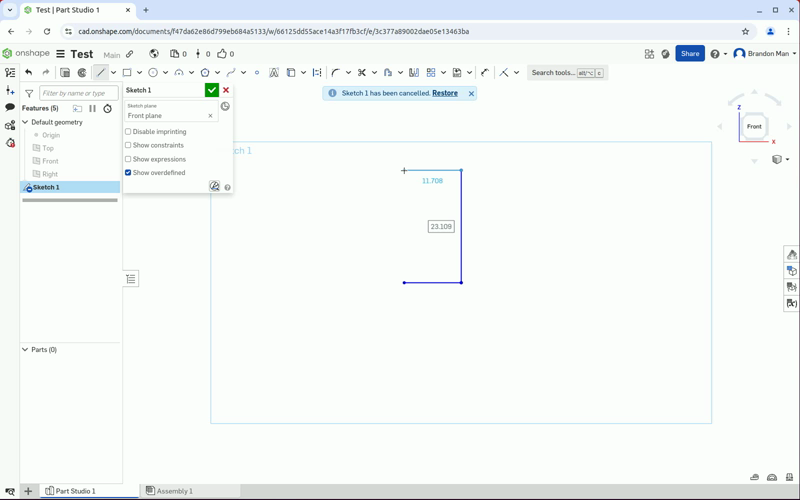
key_up(shift)
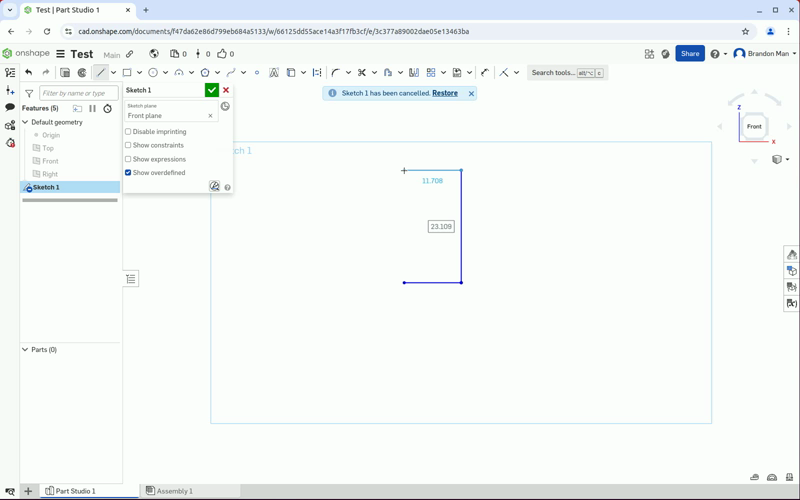
key_down(shift)
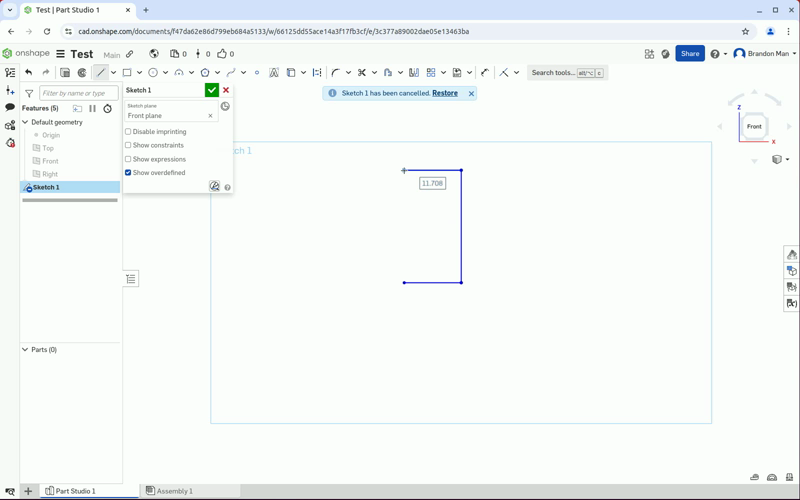
mouse_move(404, 282)
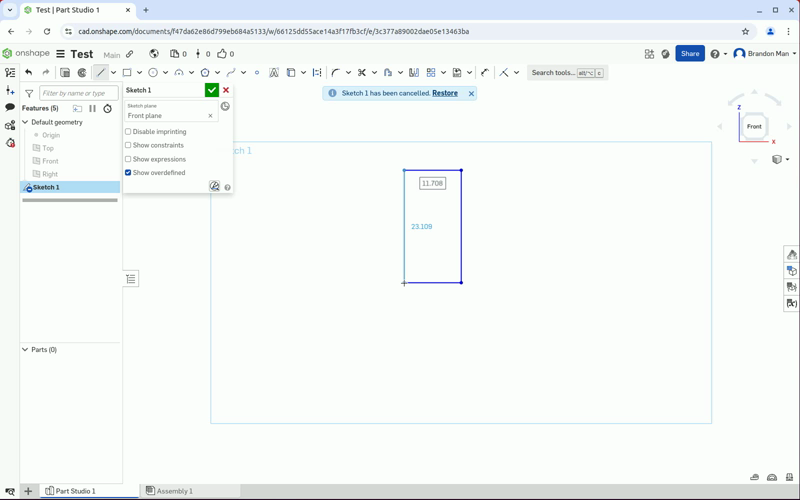
key_up(shift)
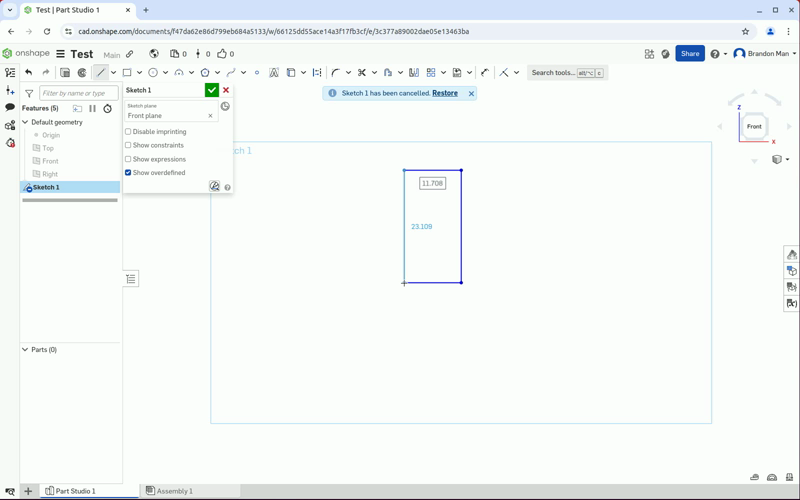
click(404, 282)
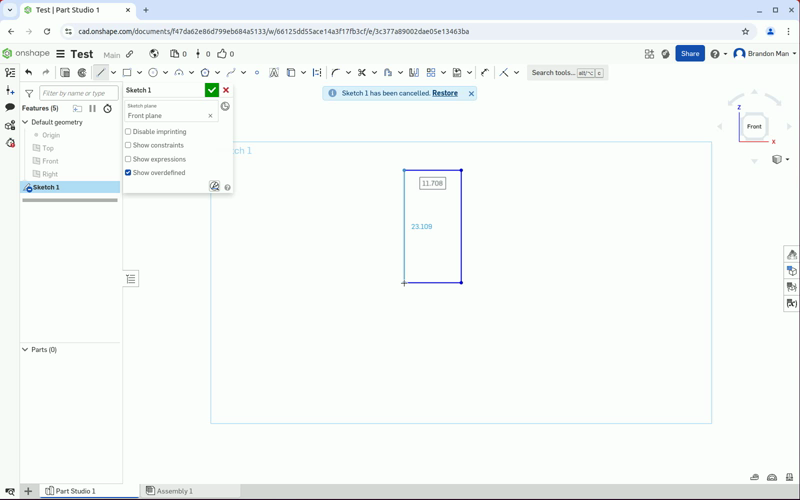
key(esc)
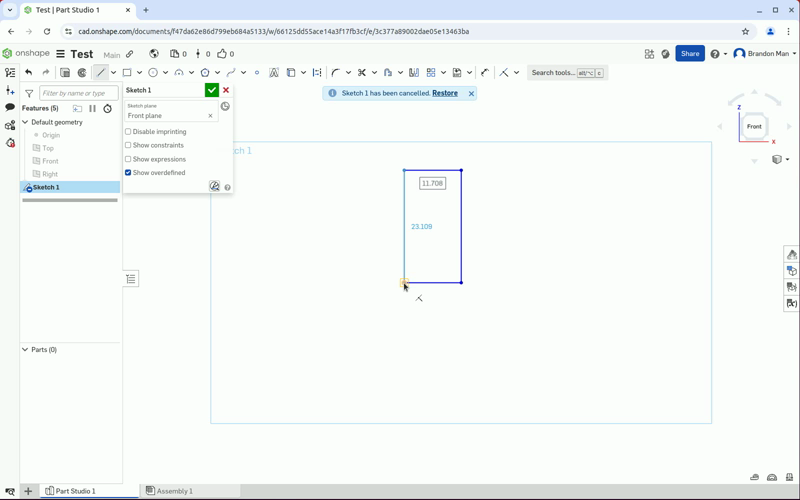
mouse_move(432, 270)
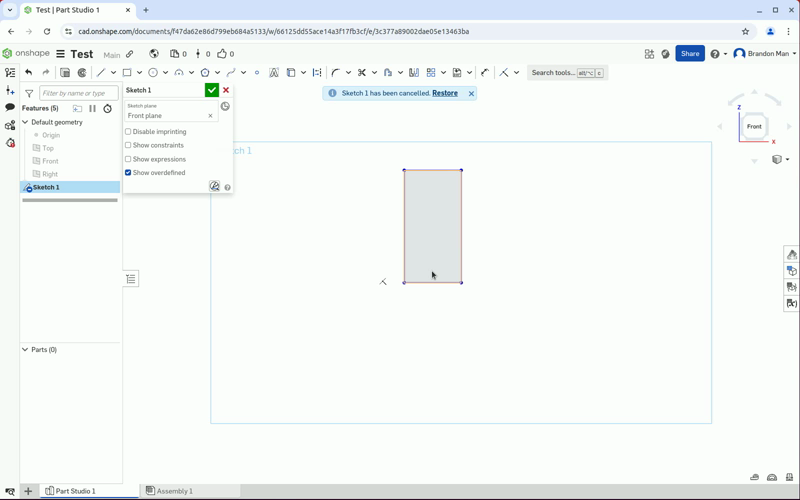
click(432, 270)
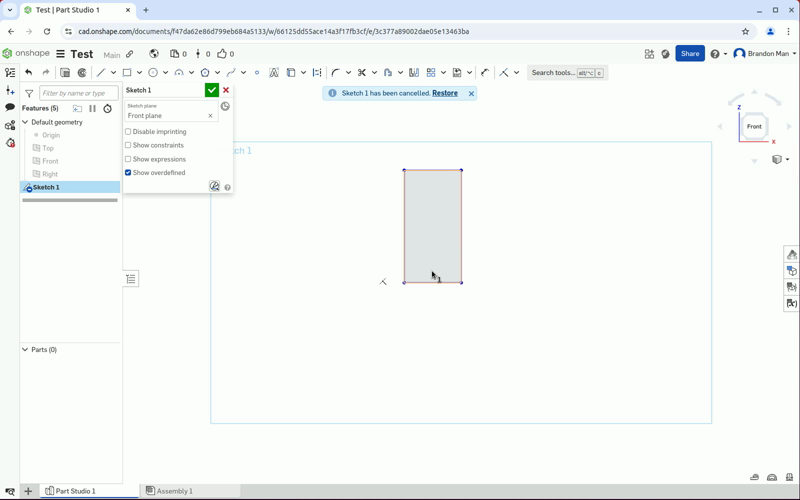
mouse_move(73, 352)
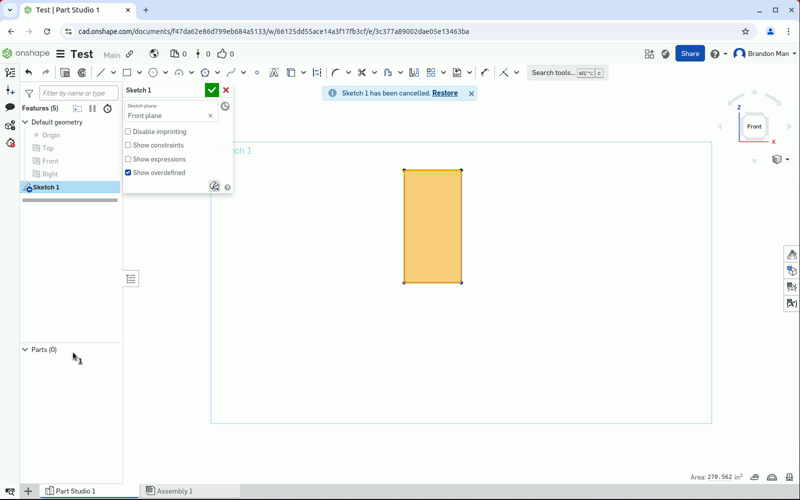
key(shift+y)
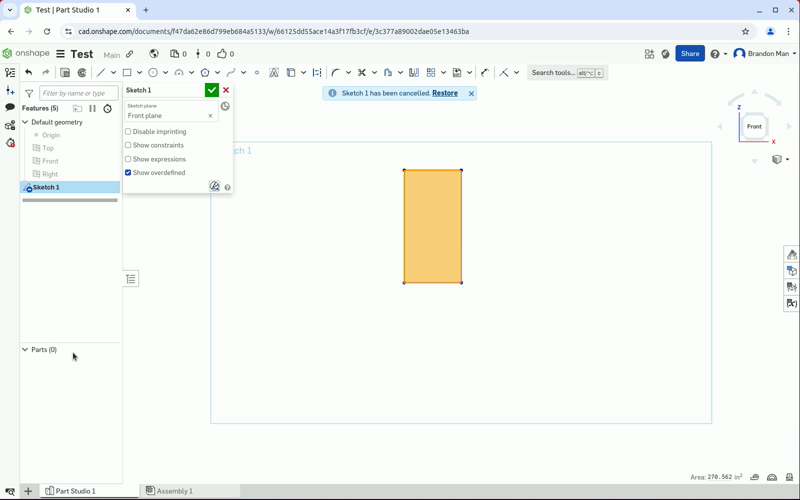
key(shift+e)
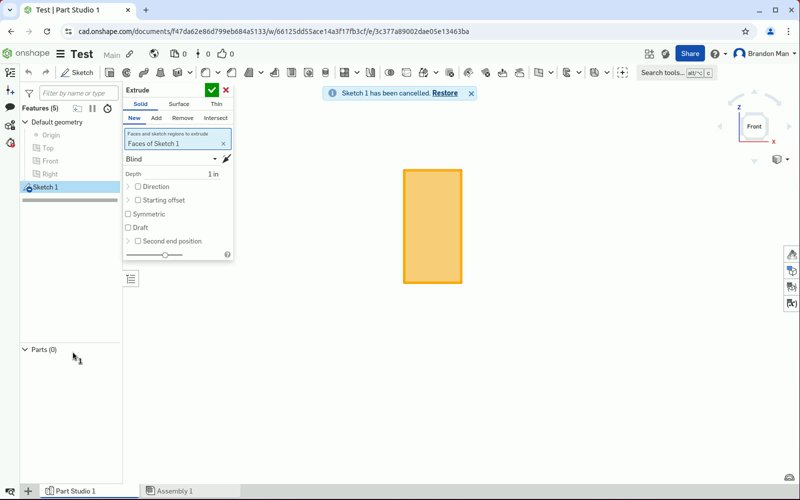
mouse_move(143, 106)
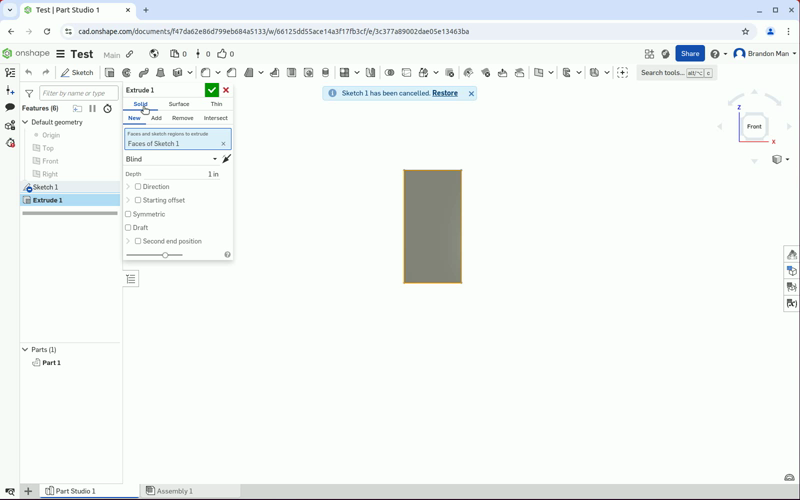
click(143, 106)
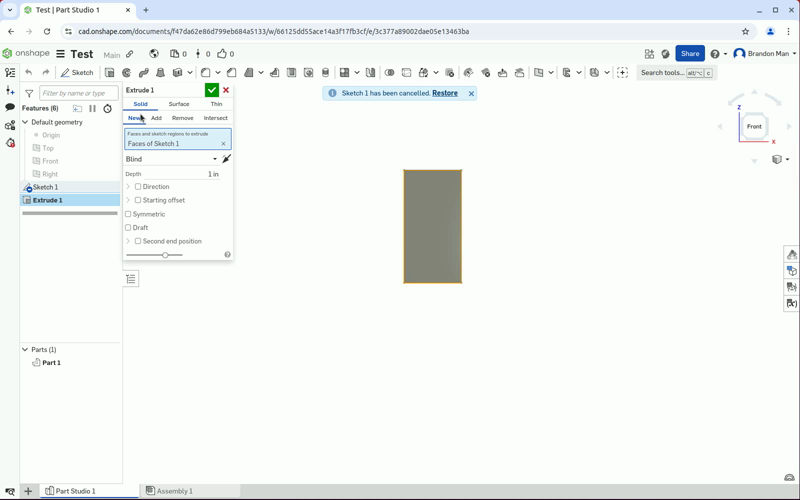
mouse_move(137, 120)
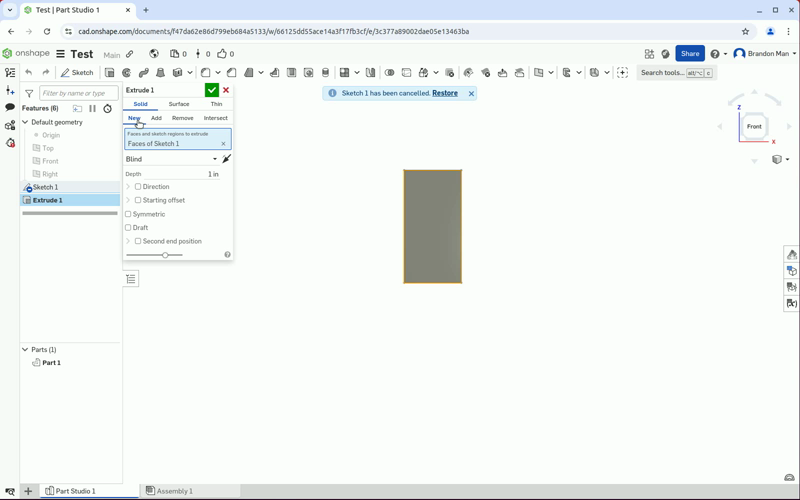
click(137, 120)
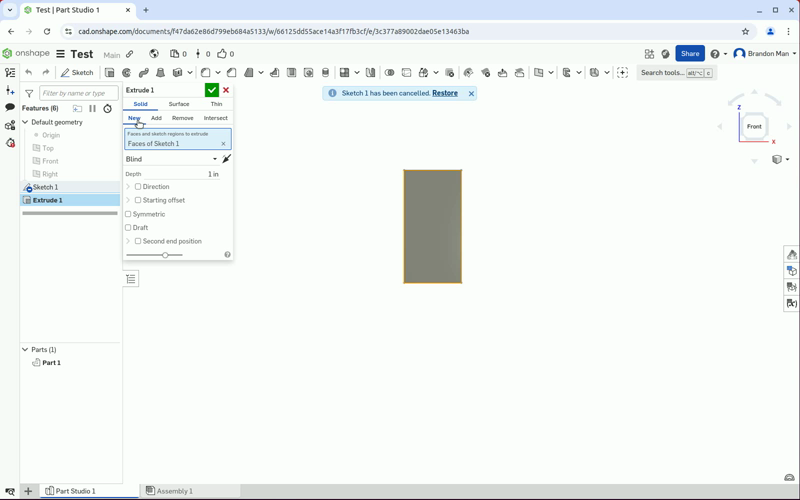
key(tab, 4)
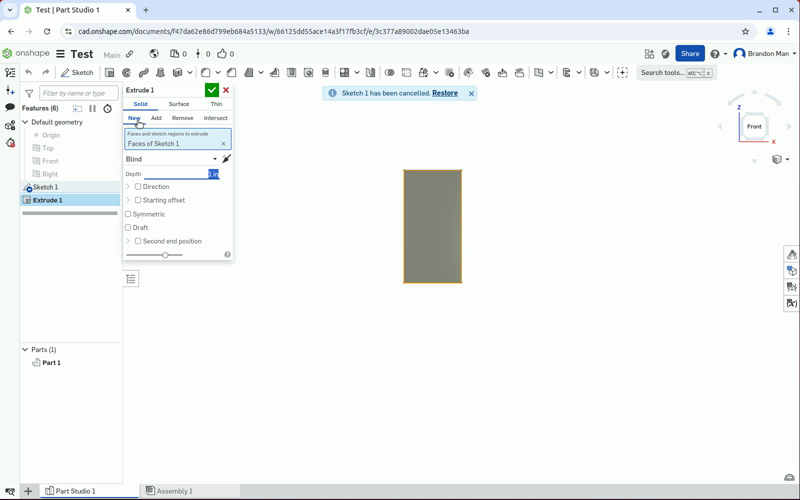
text(23.108)
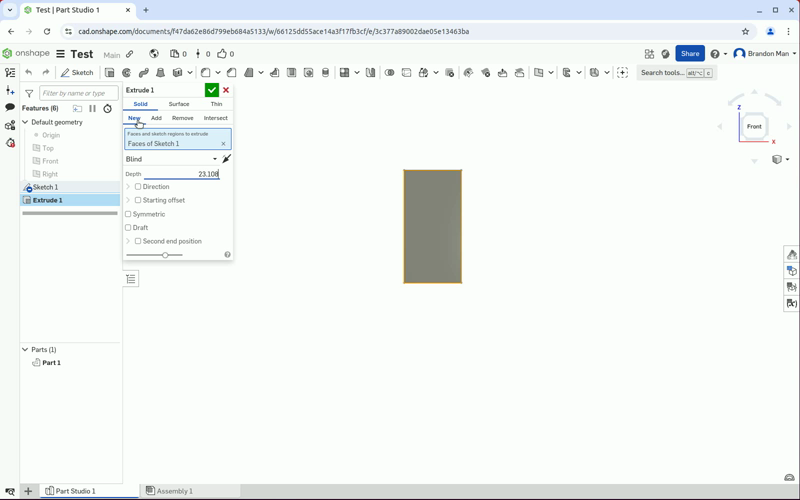
key(enter)
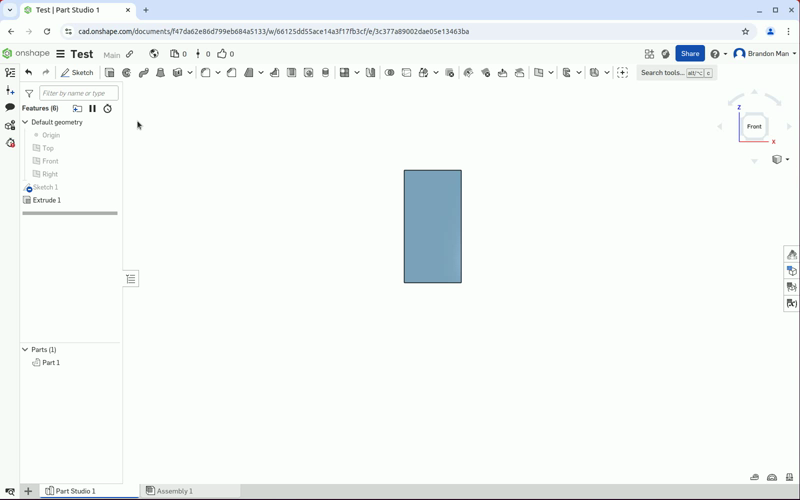
key(shift+h)
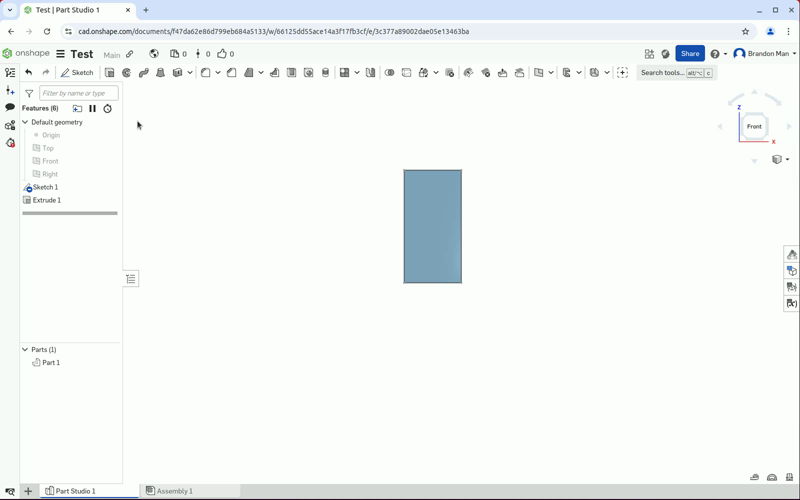
key(shift+h)
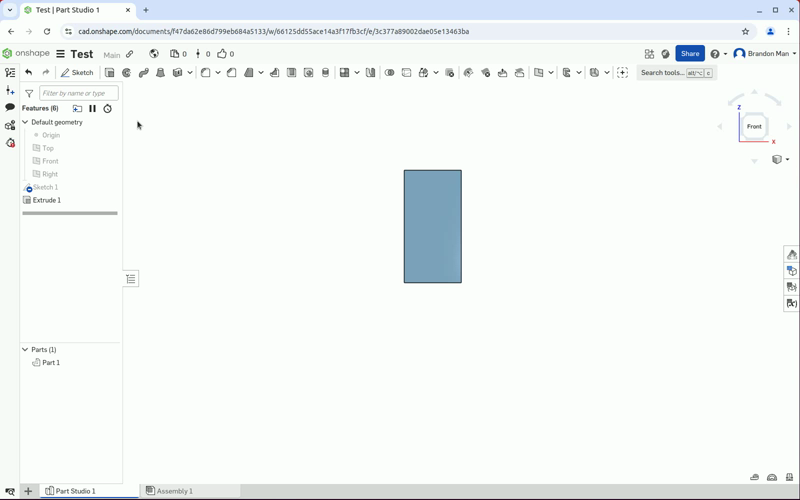
mouse_move(73, 189)
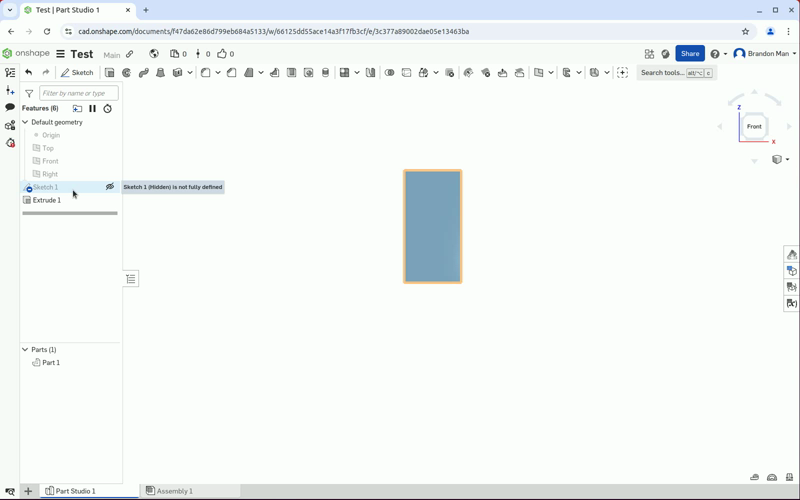
click(73, 189)
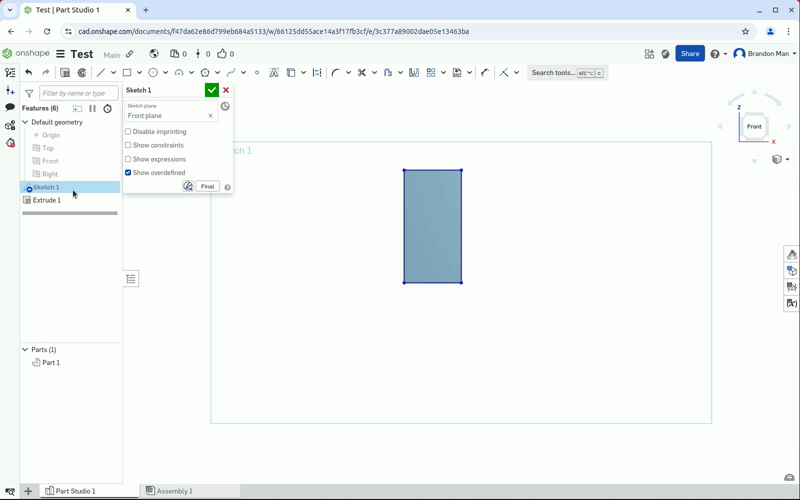
mouse_move(229, 92)
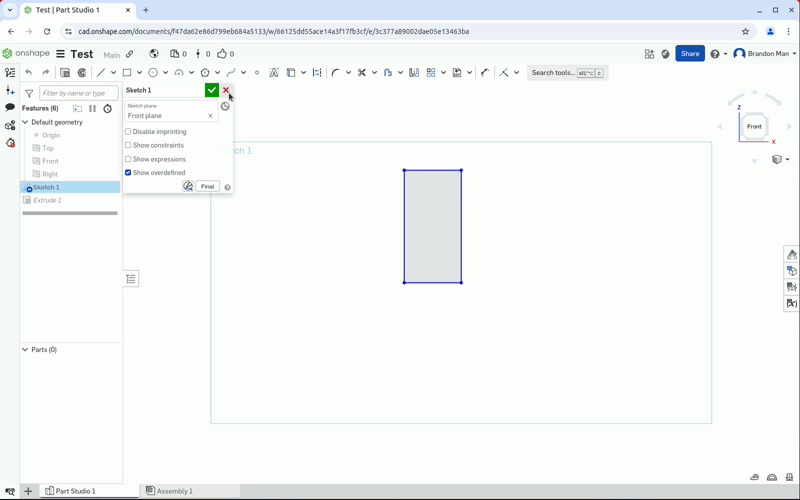
click(229, 92)
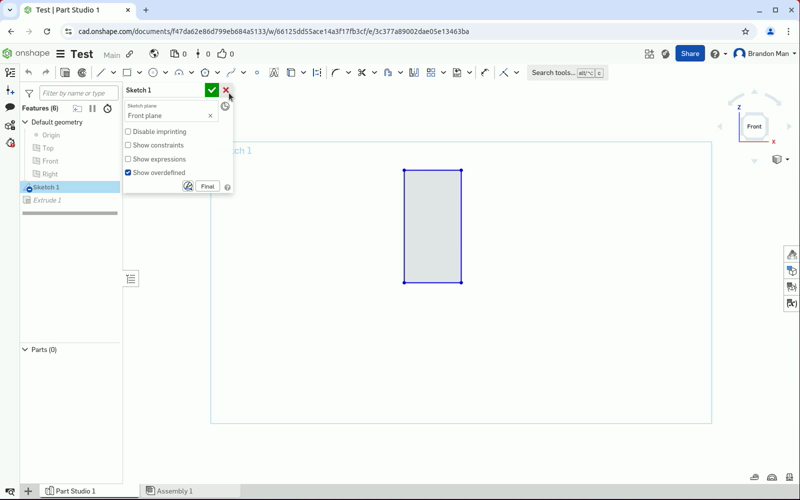
key(shift+s)
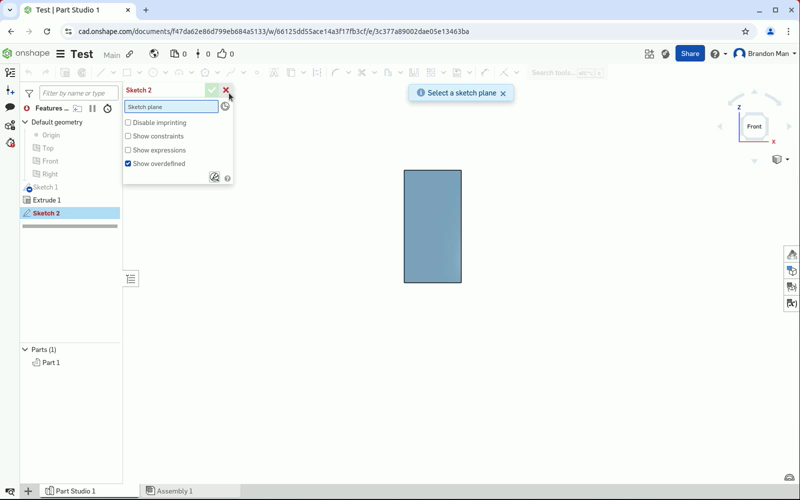
mouse_move(73, 163)
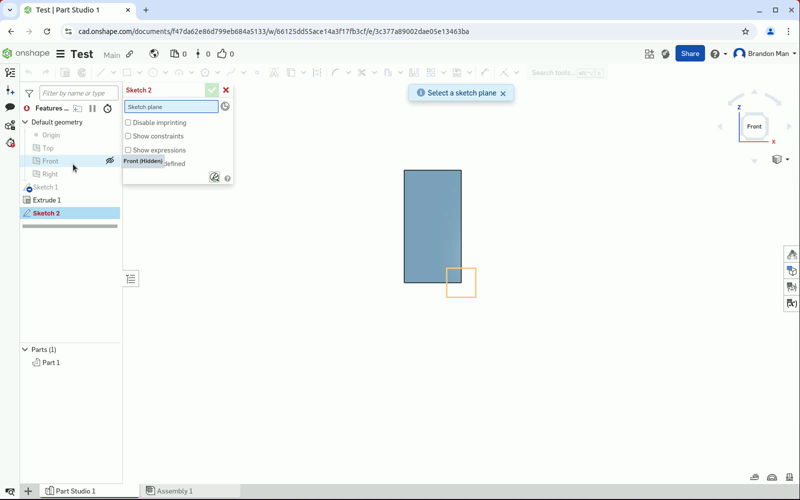
click(73, 163)
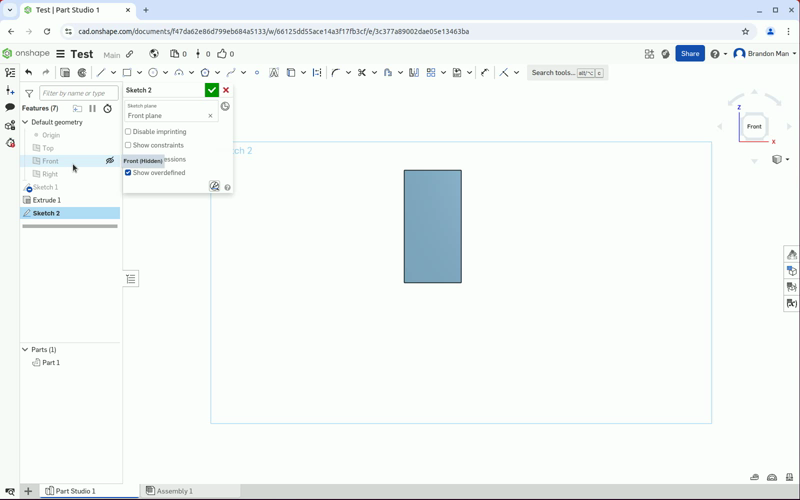
mouse_move(73, 352)
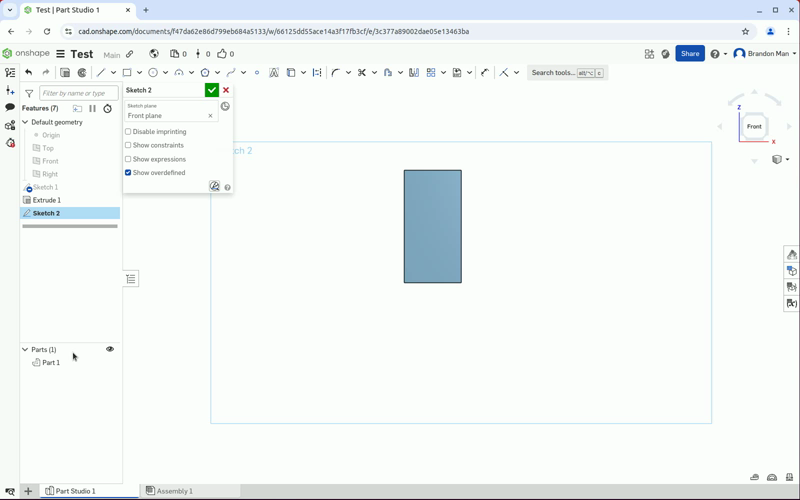
key(y)
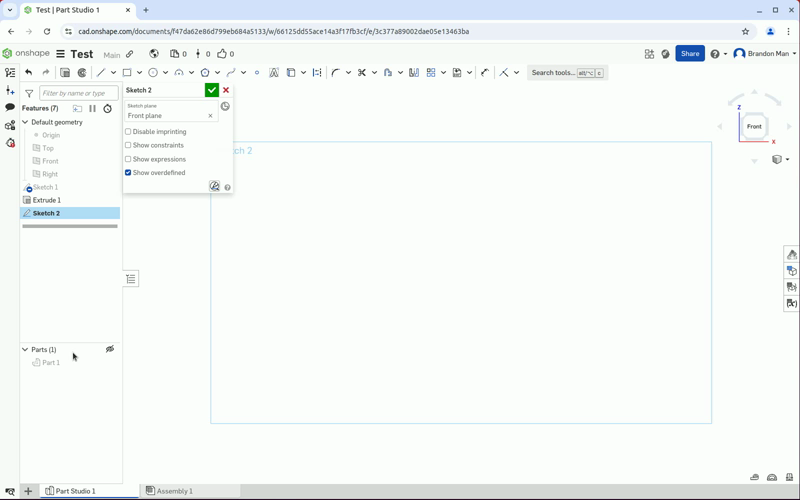
key(l)
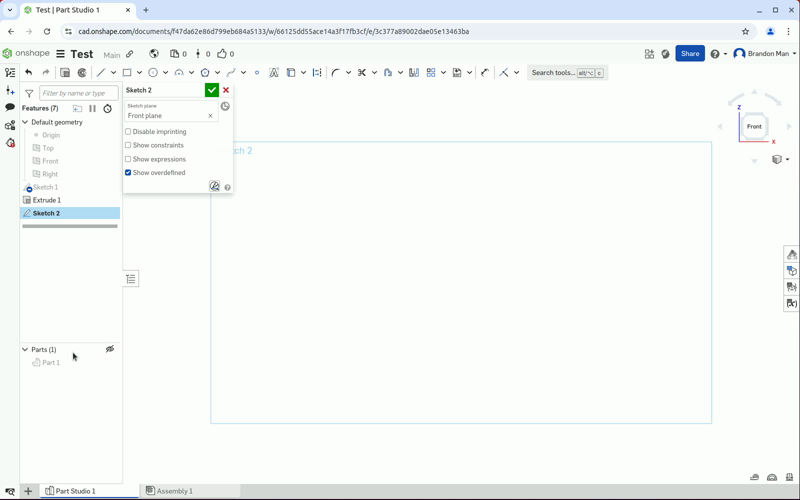
key_down(shift)
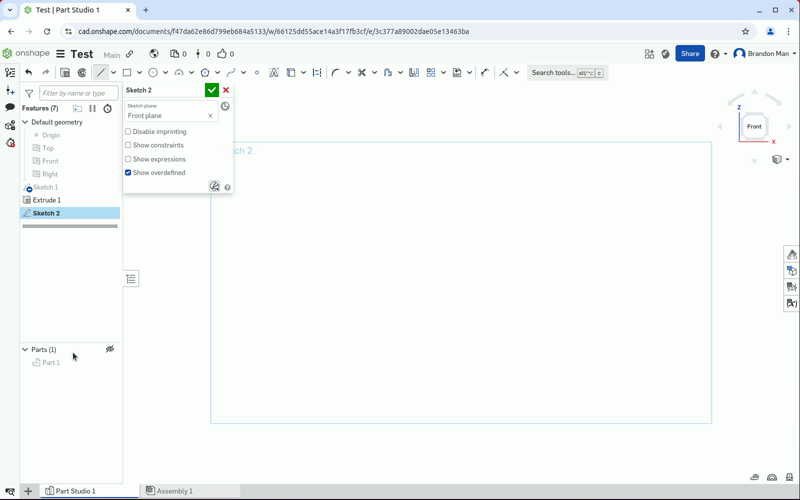
mouse_move(355, 282)
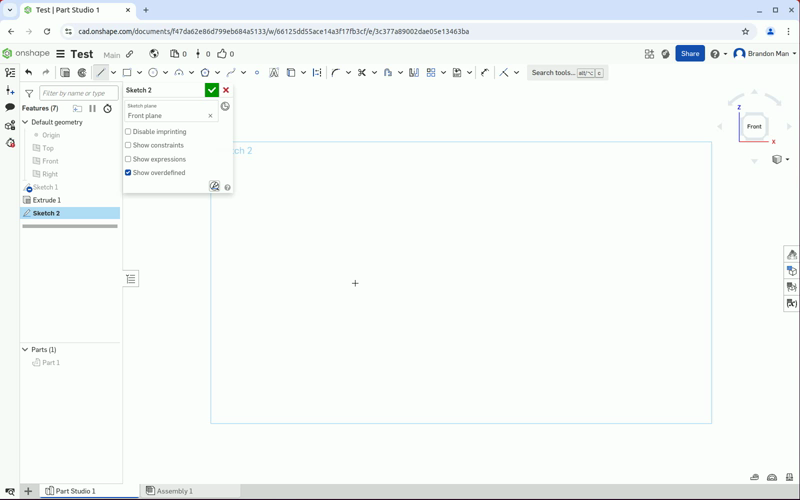
click(355, 282)
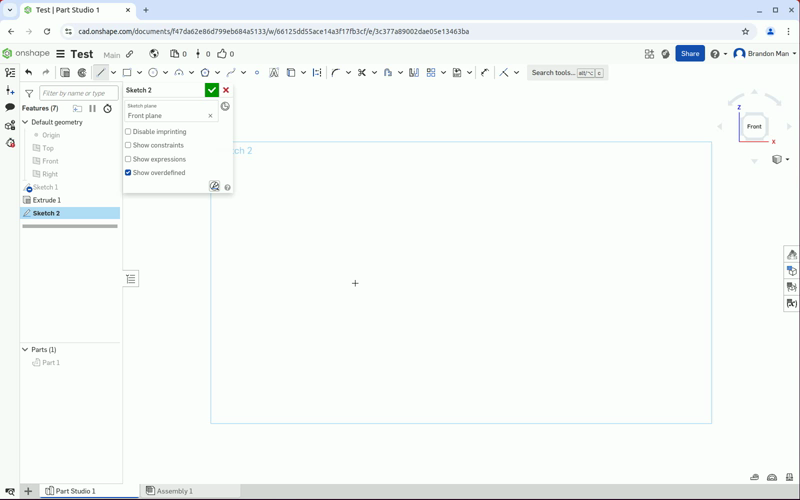
key_up(shift)
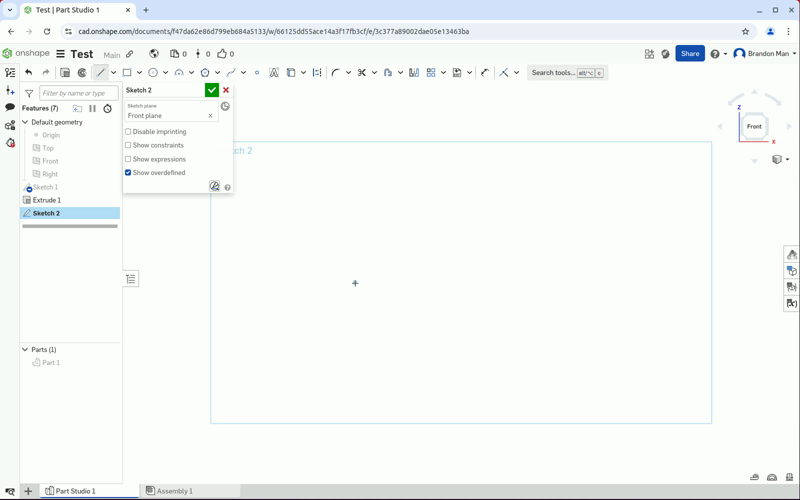
key_down(shift)
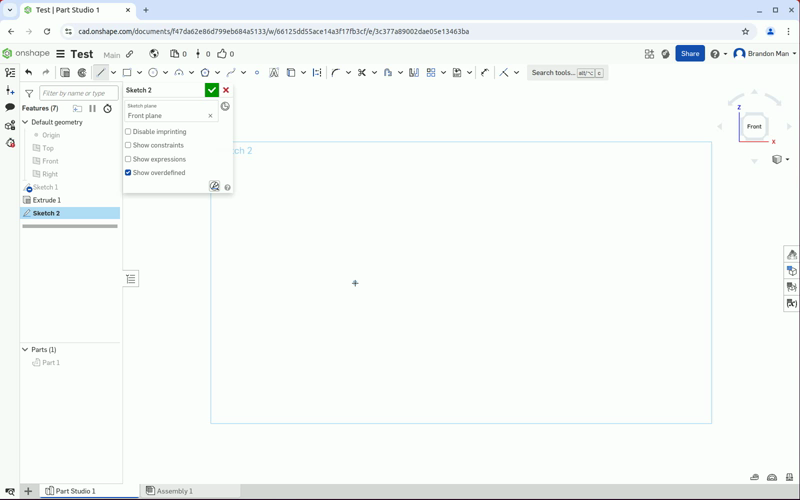
mouse_move(385, 282)
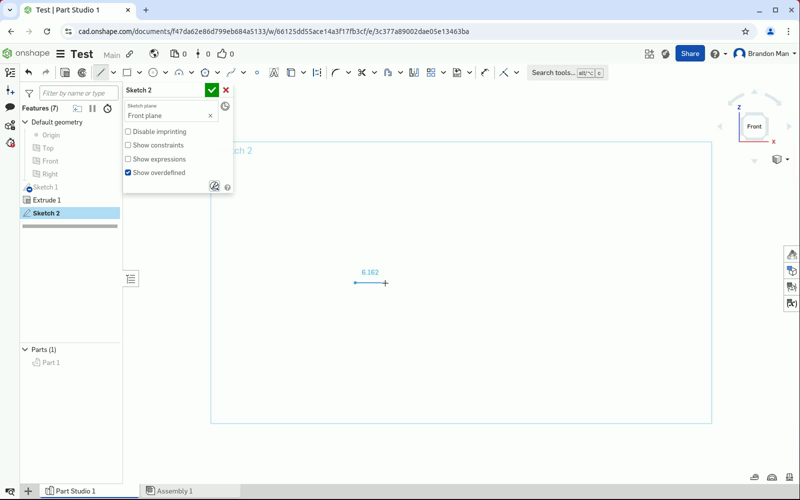
mouse_move(412, 282)
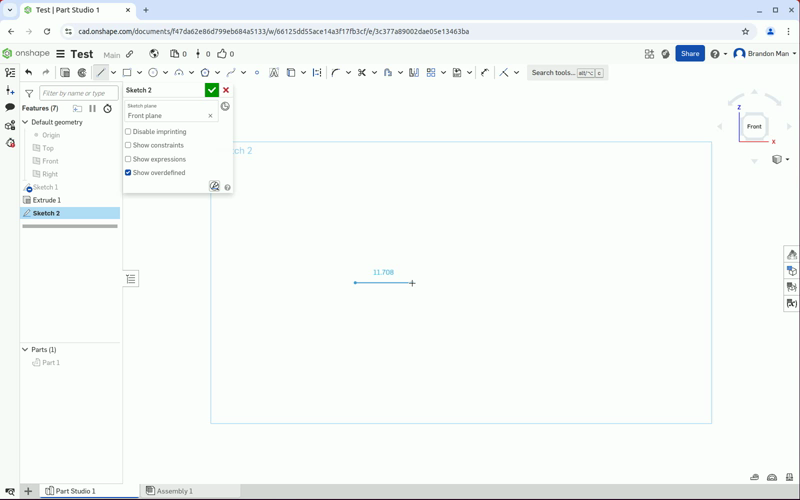
click(412, 282)
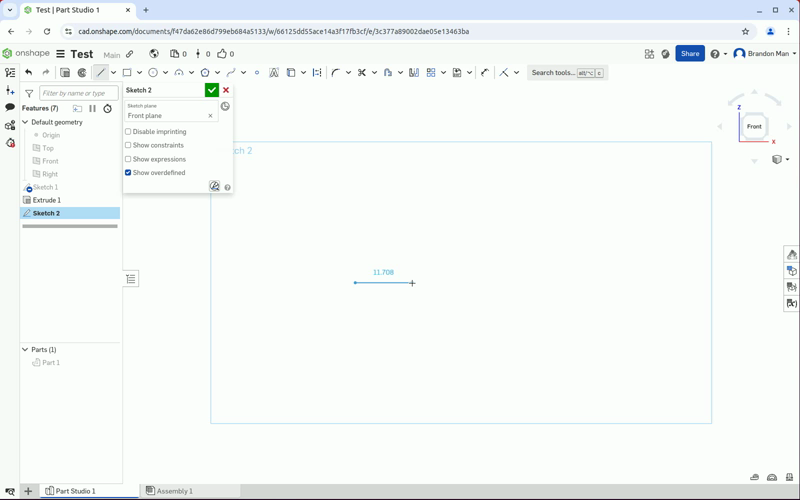
key_up(shift)
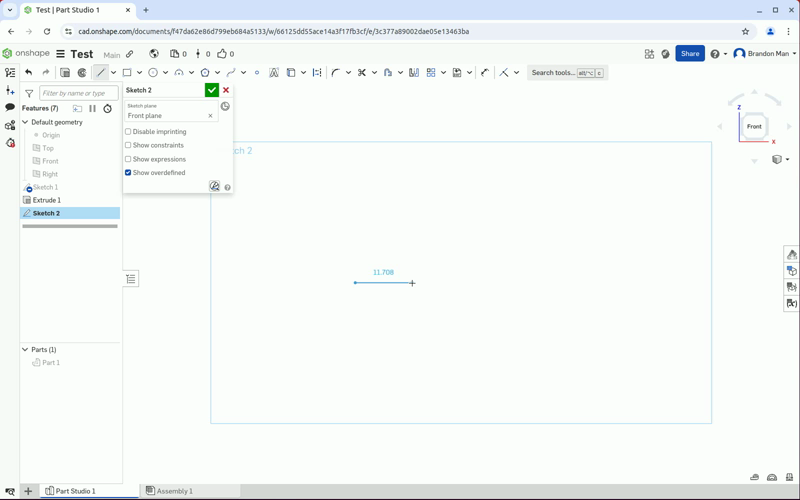
key_down(shift)
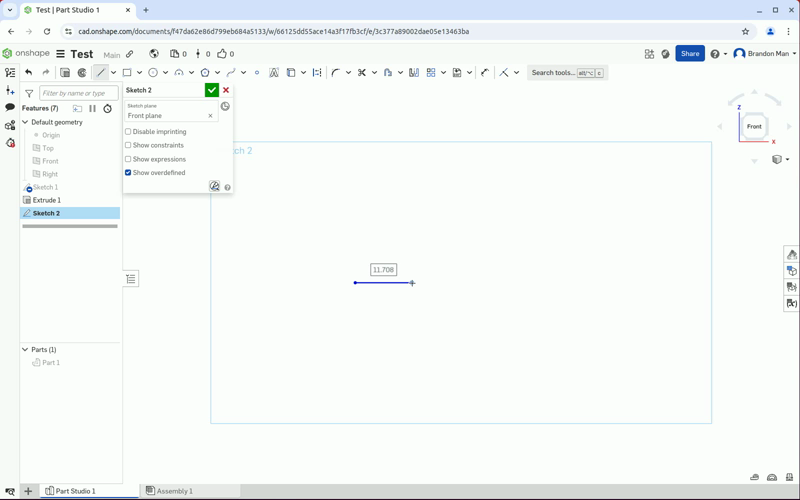
mouse_move(442, 282)
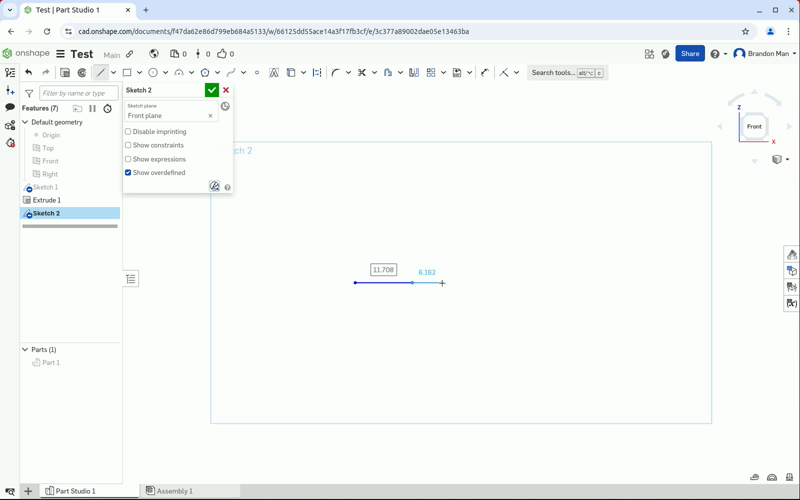
mouse_move(412, 226)
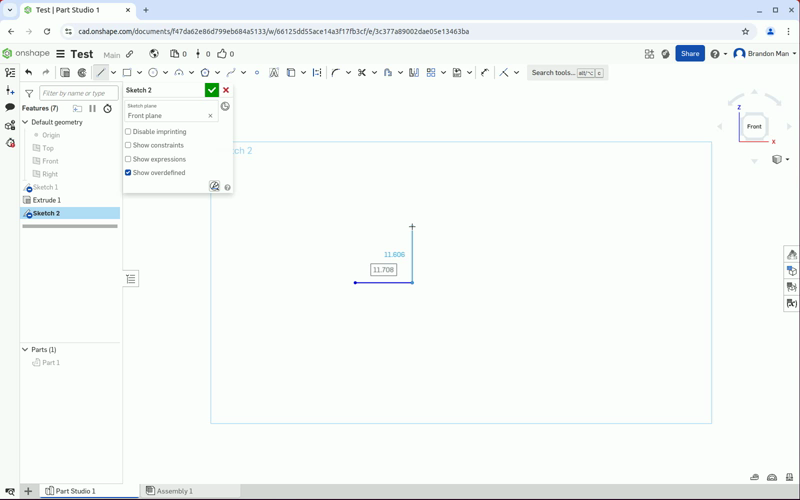
click(412, 226)
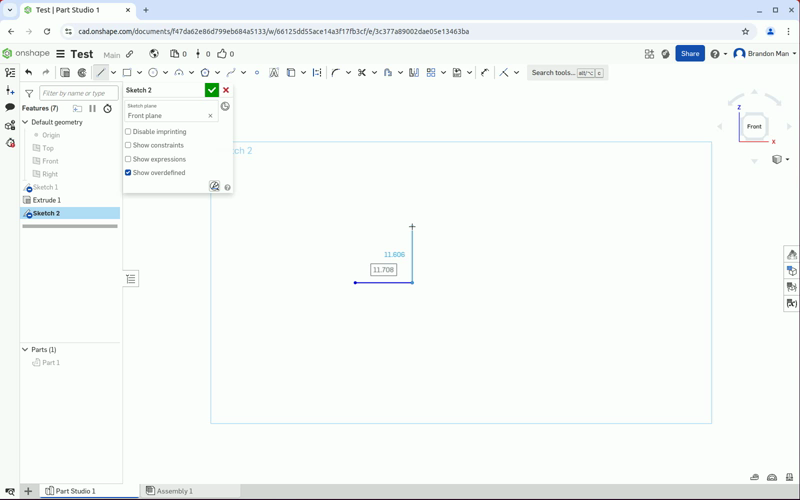
key_up(shift)
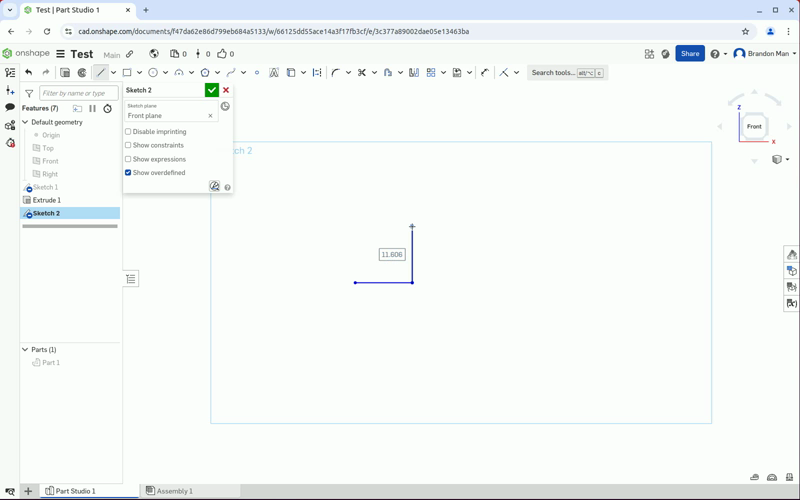
key_down(shift)
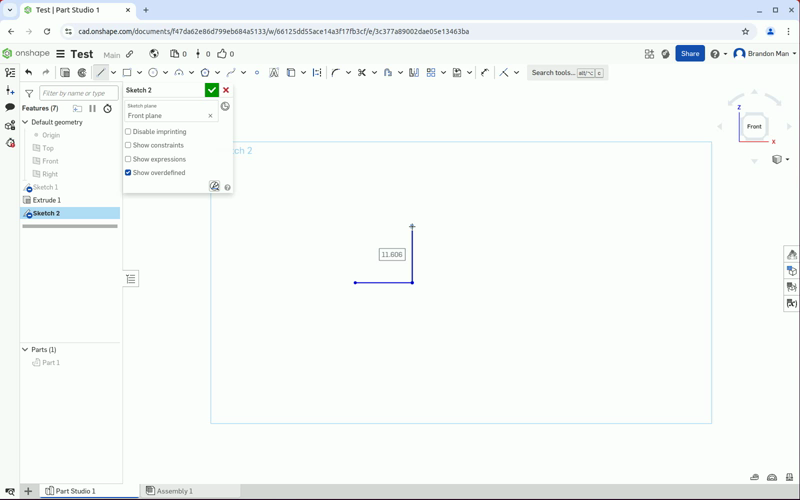
mouse_move(355, 282)
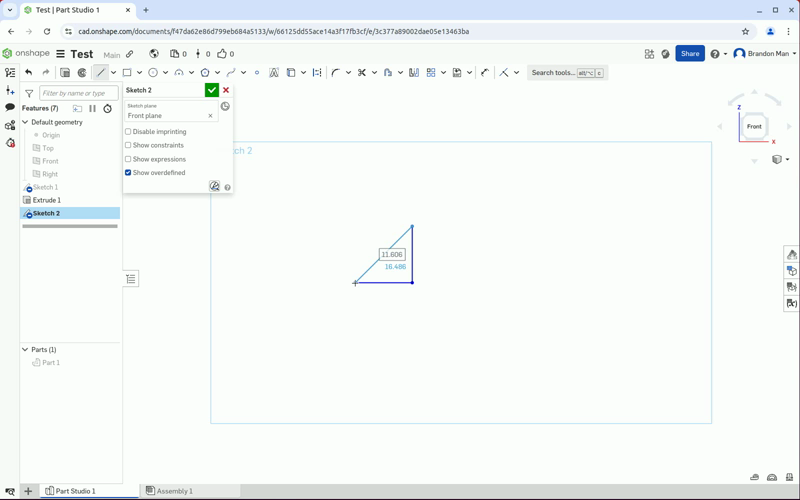
key_up(shift)
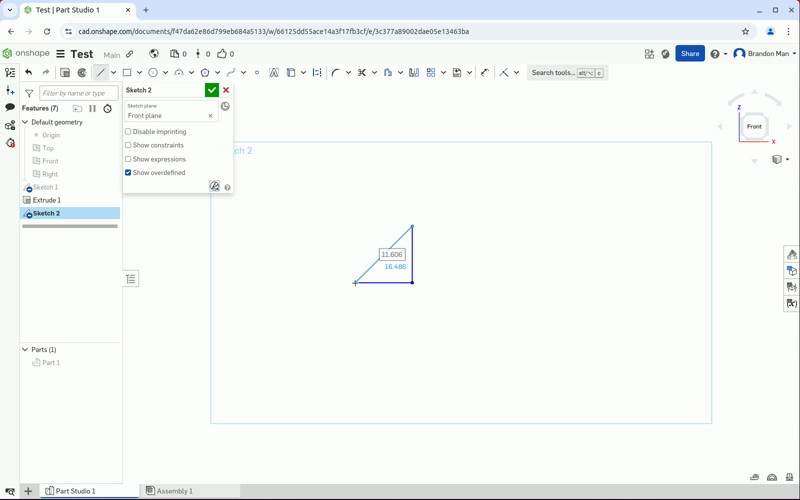
click(355, 282)
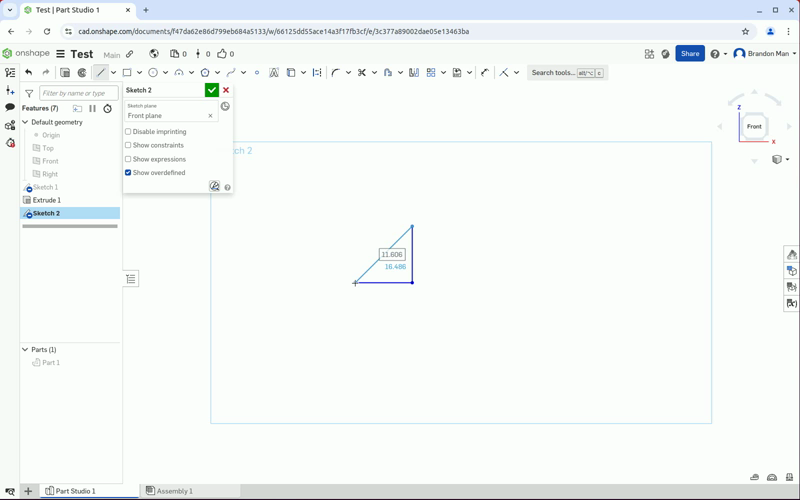
key(esc)
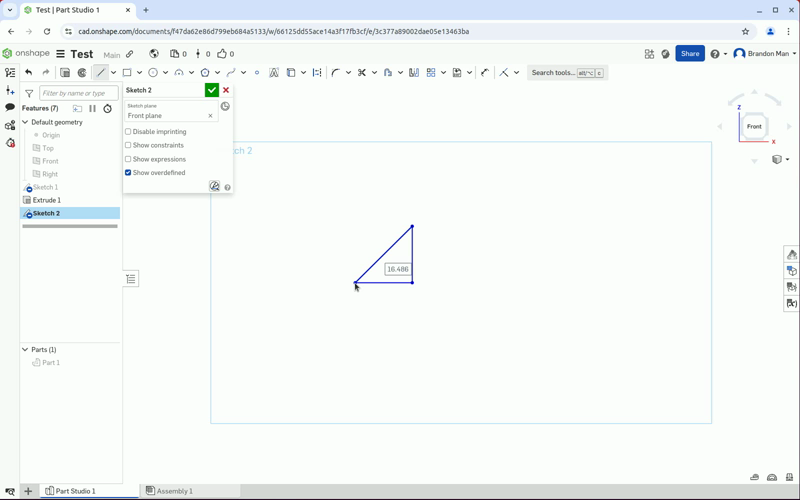
mouse_move(392, 275)
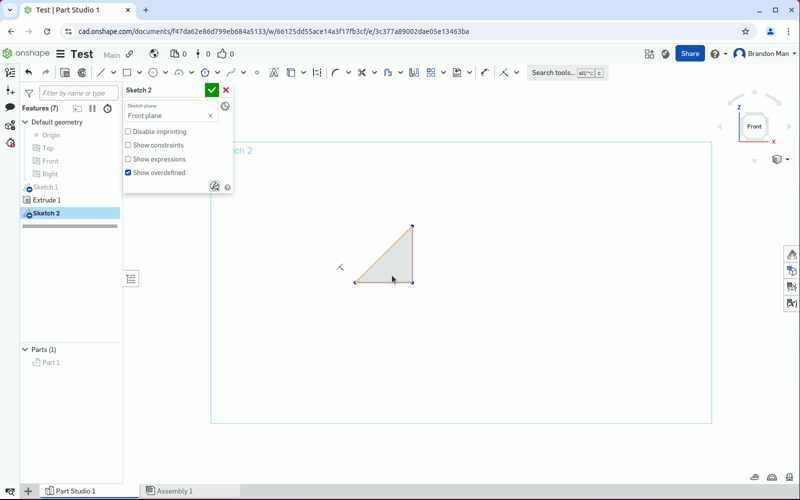
scroll(6)
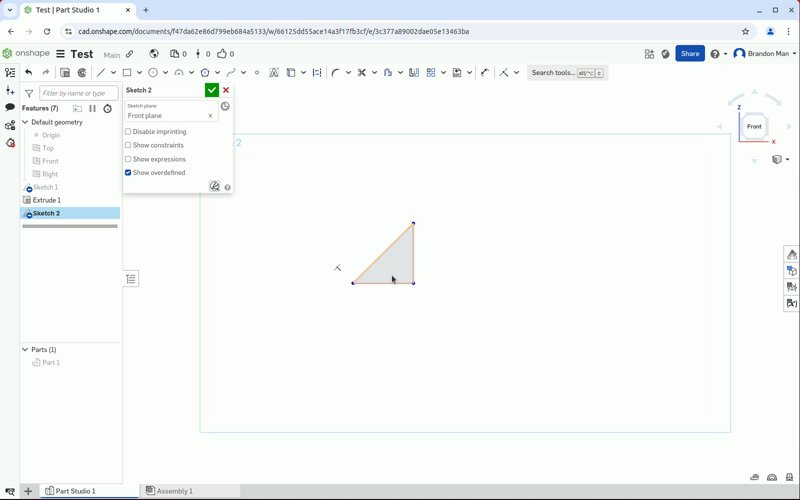
scroll(6)
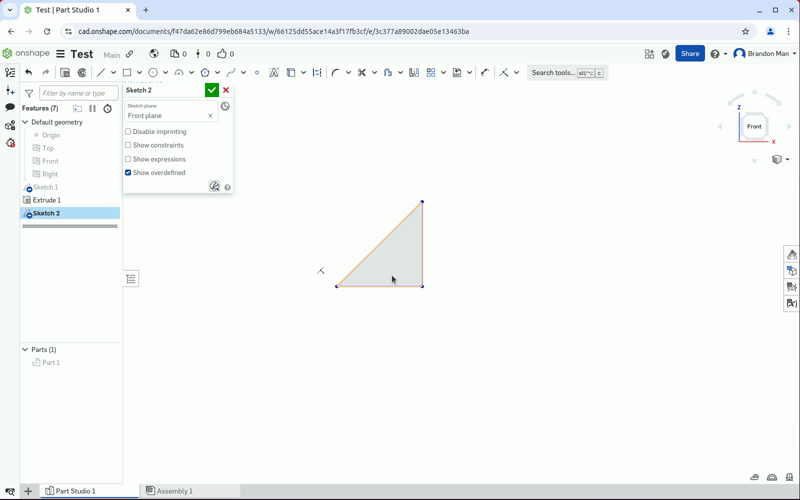
scroll(6)
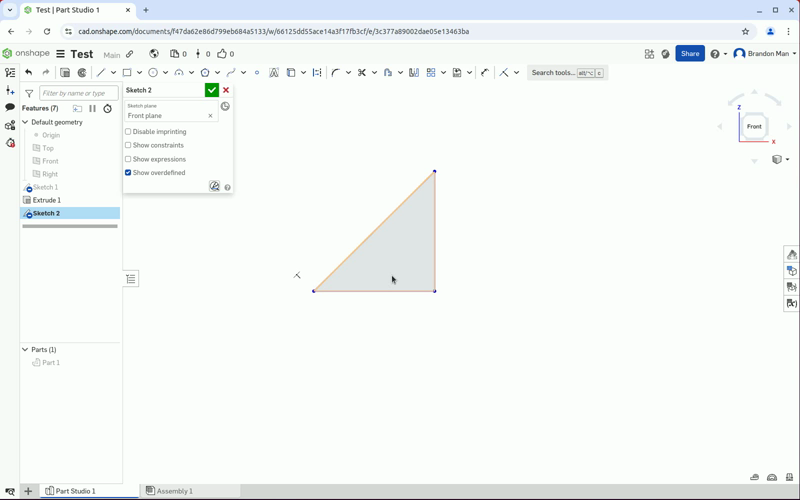
scroll(6)
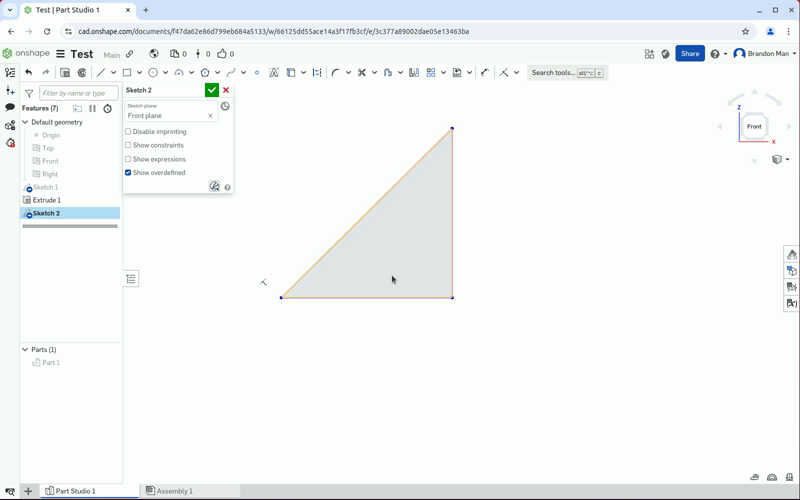
scroll(6)
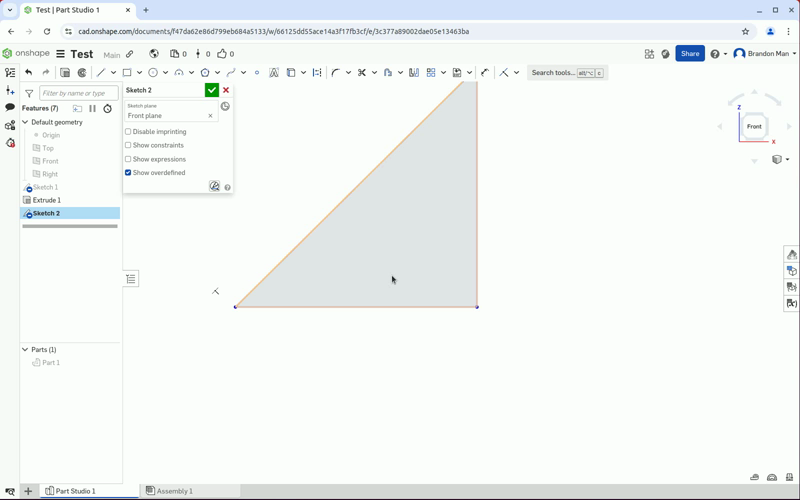
scroll(6)
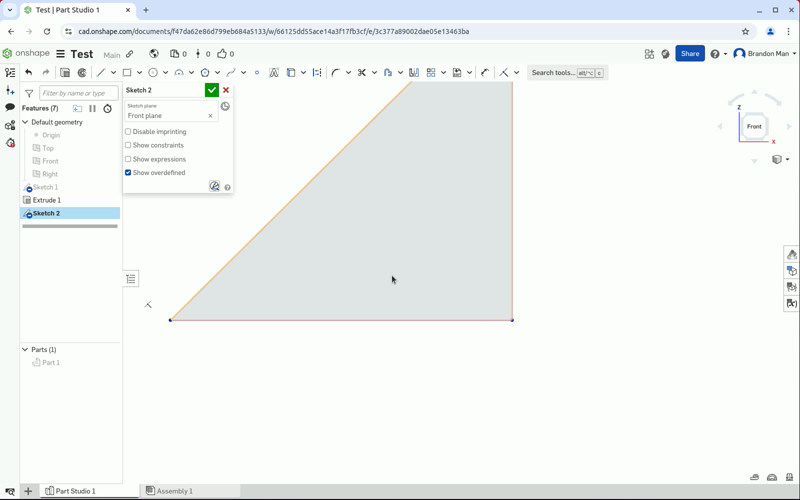
scroll(6)
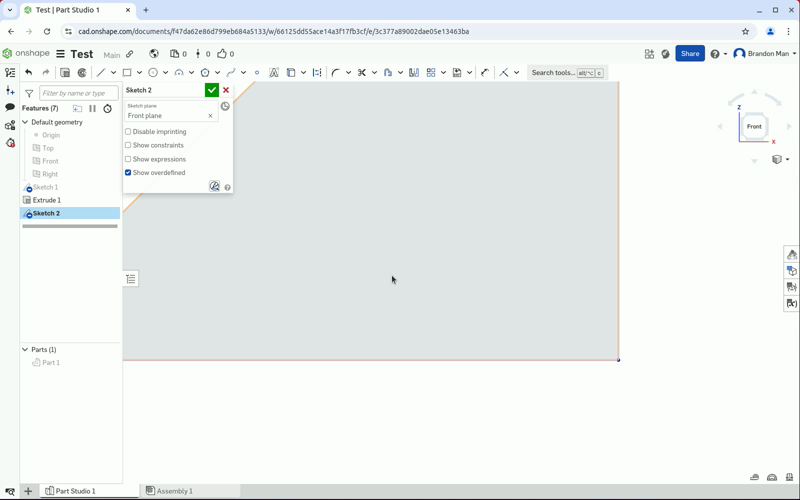
click(392, 275)
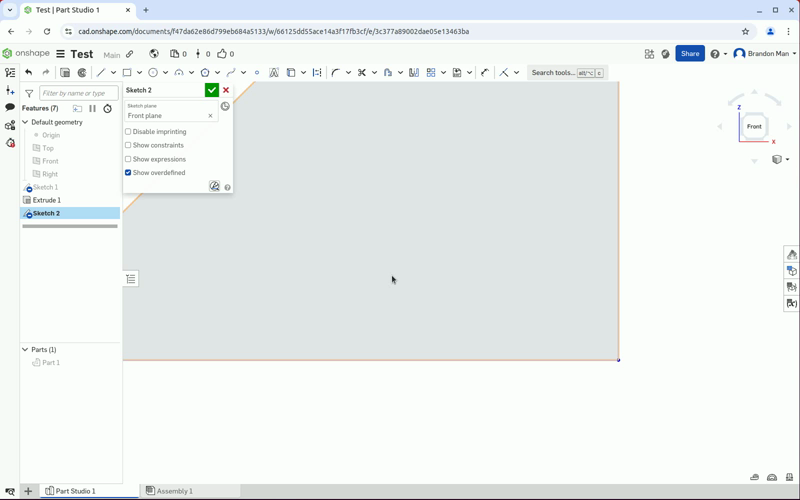
scroll(-6)
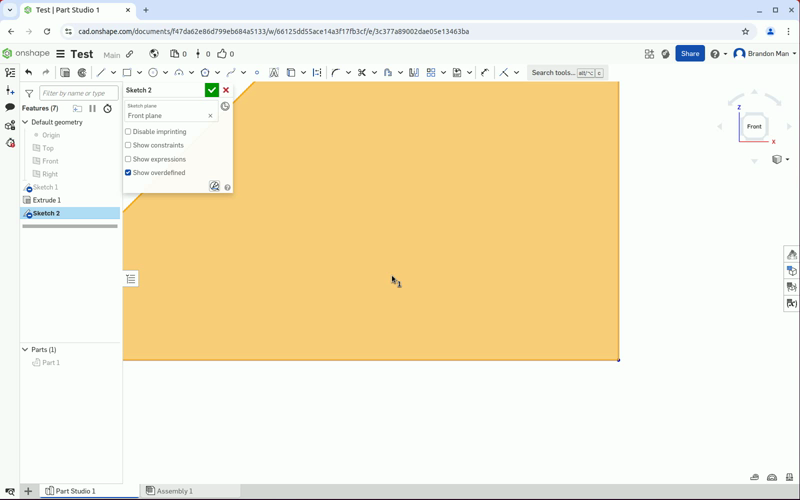
scroll(-6)
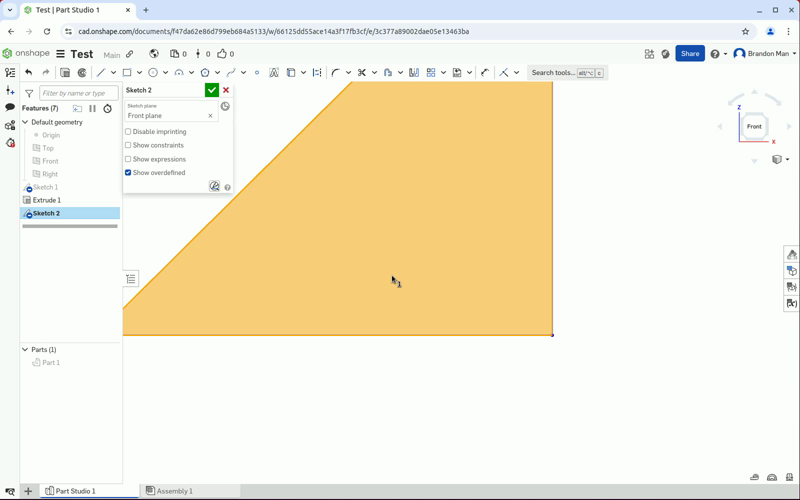
scroll(-6)
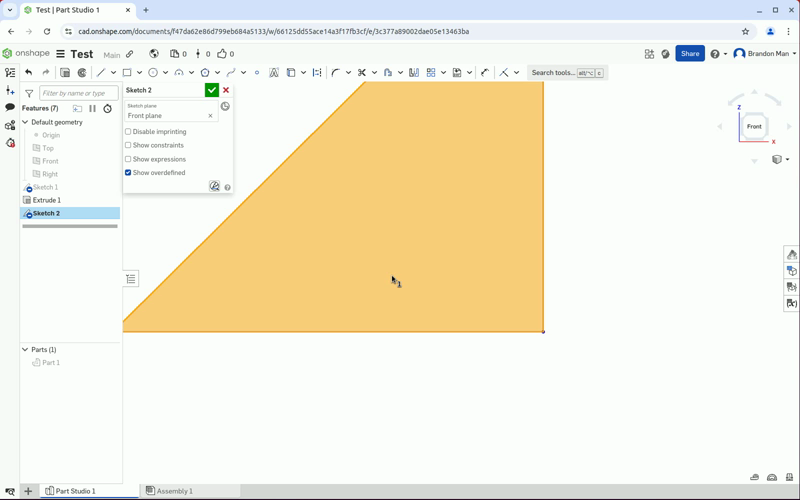
scroll(-6)
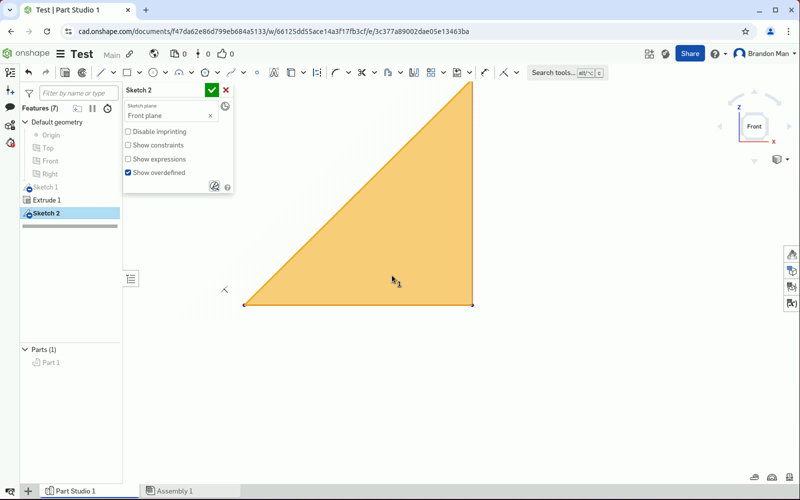
scroll(-6)
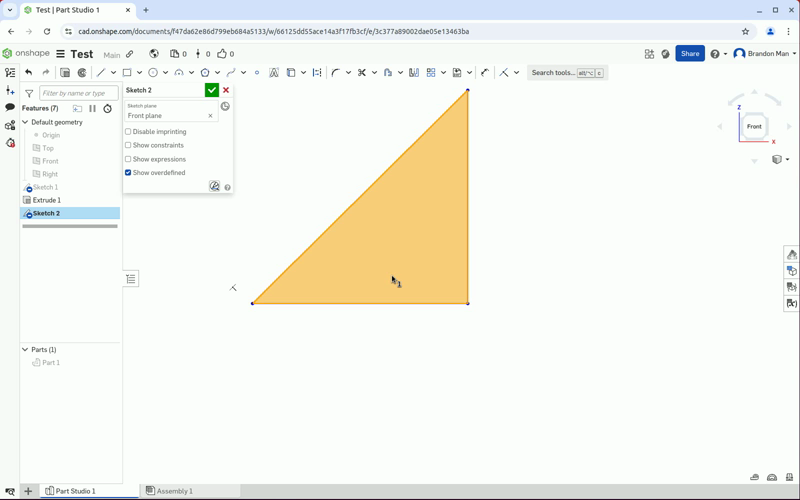
scroll(-6)
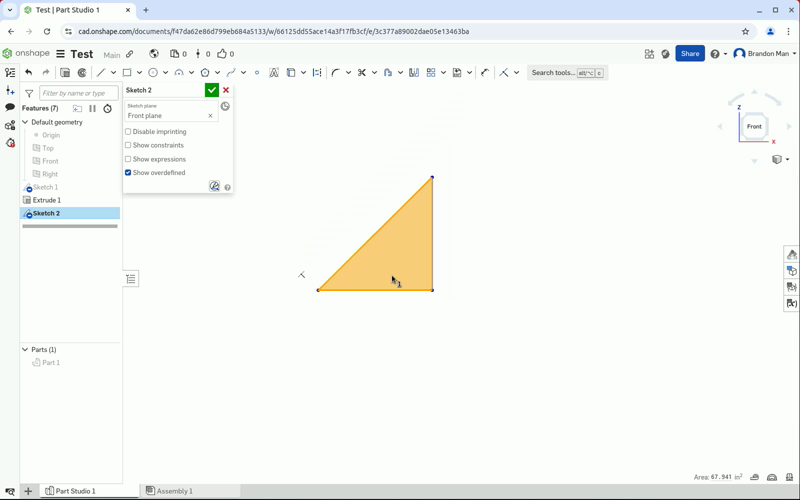
scroll(-6)
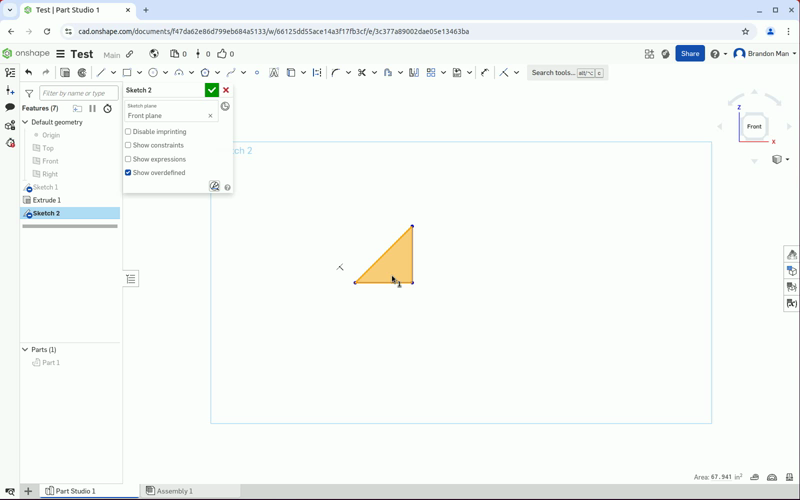
mouse_move(73, 352)
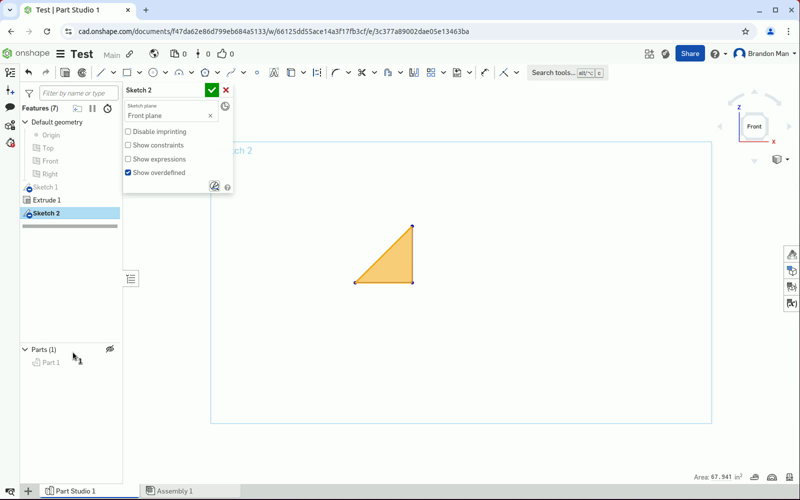
key(shift+y)
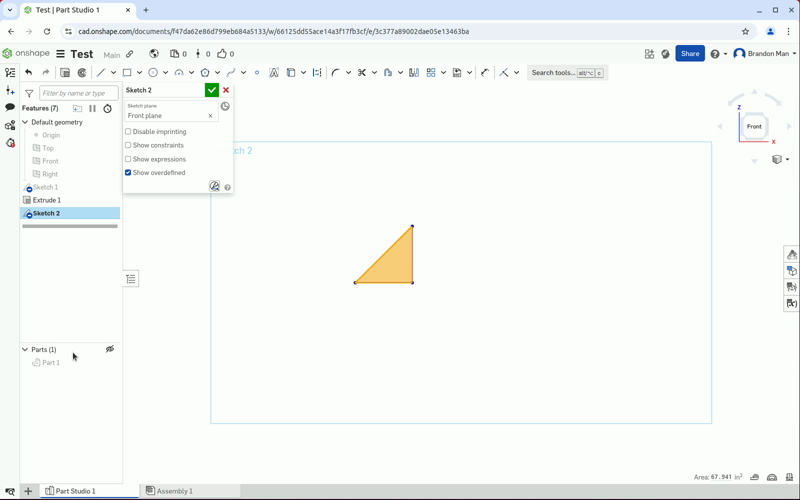
key(shift+e)
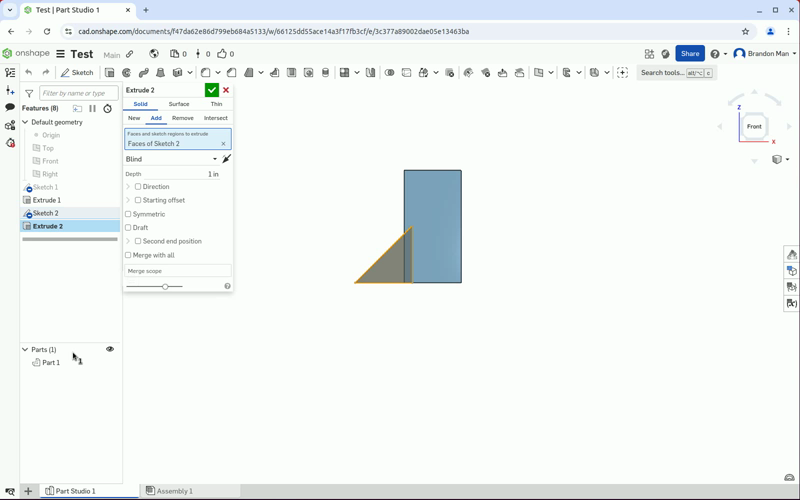
mouse_move(143, 106)
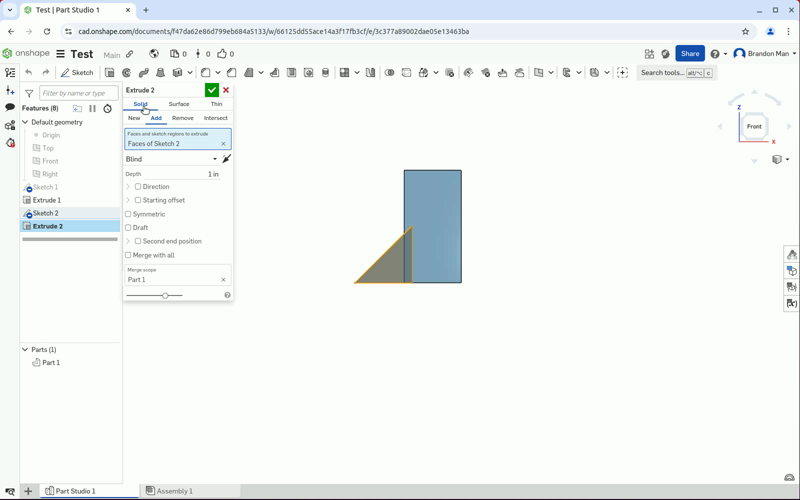
click(143, 106)
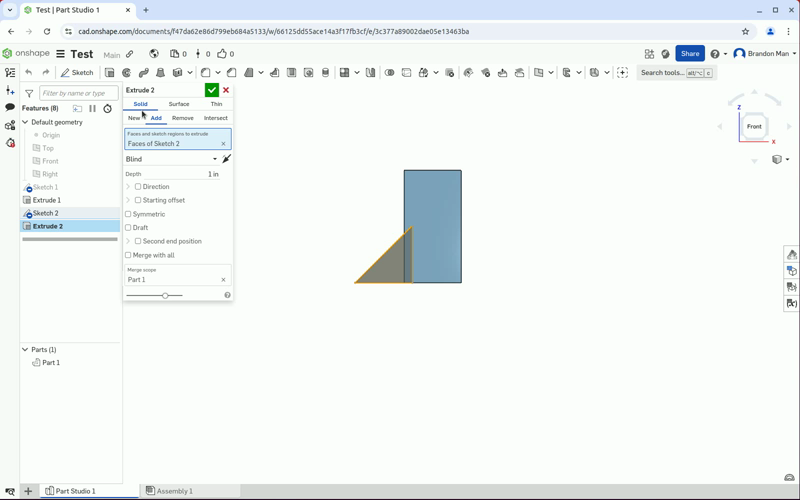
mouse_move(137, 120)
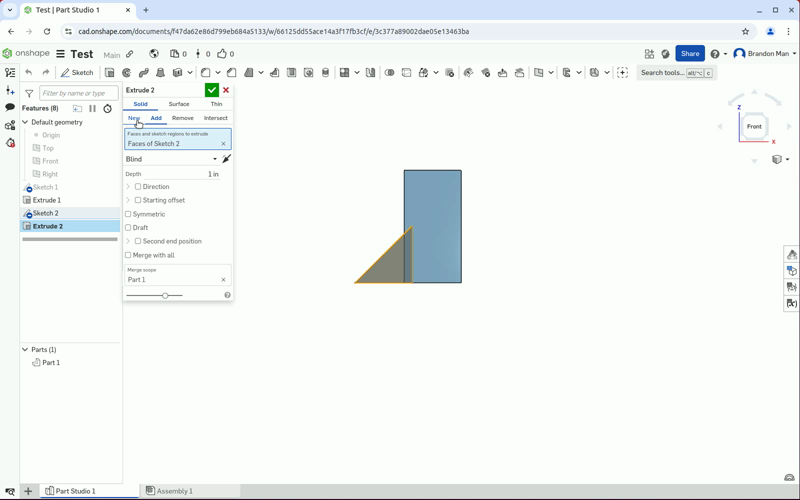
click(137, 120)
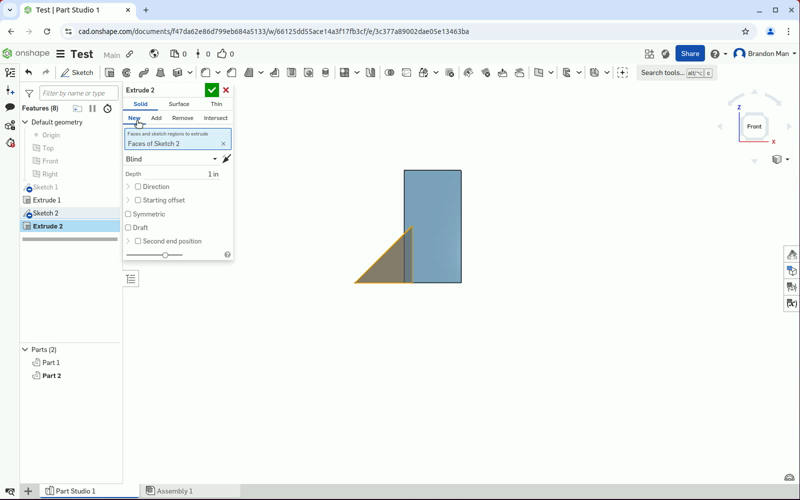
key(tab, 4)
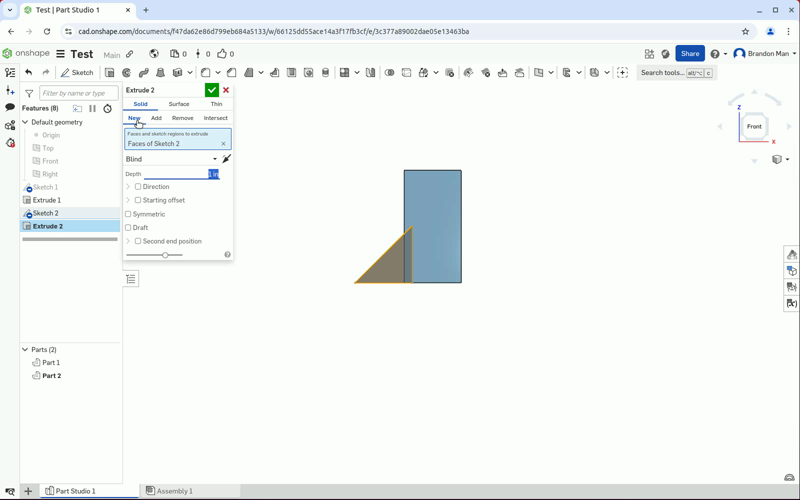
text(23.108)
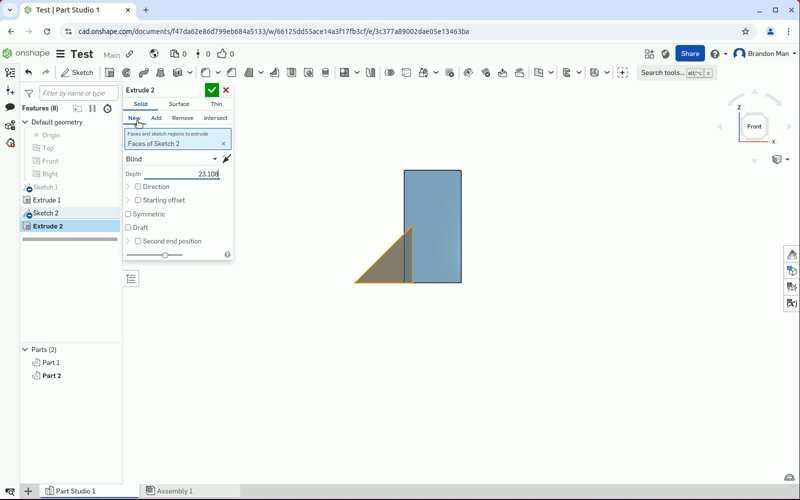
key(enter)
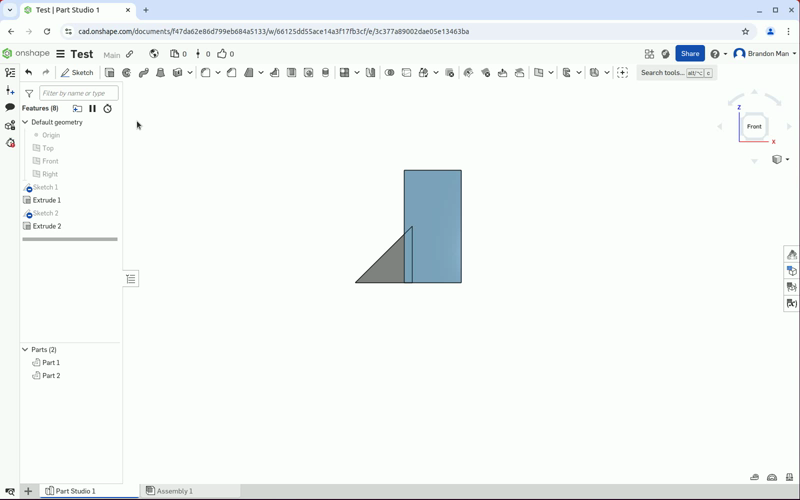
key(shift+h)
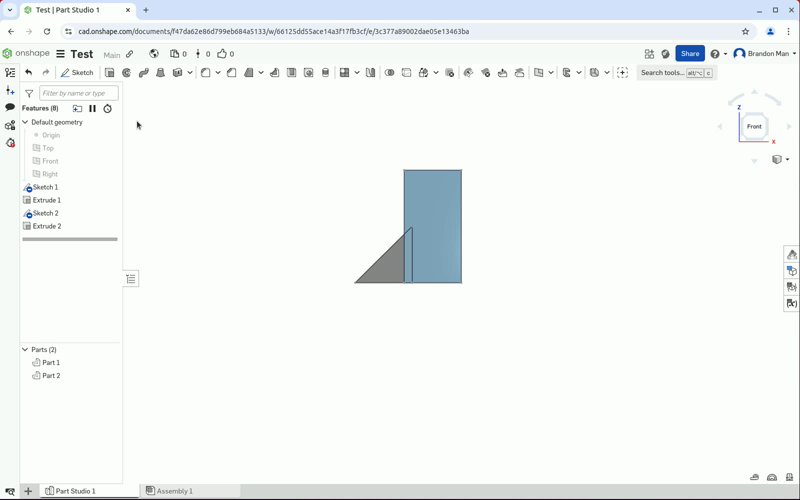
key(shift+h)
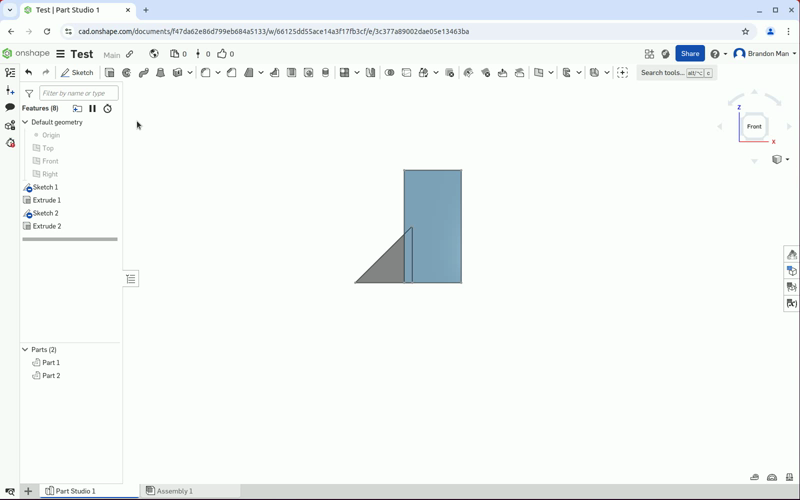
key(shift+7)
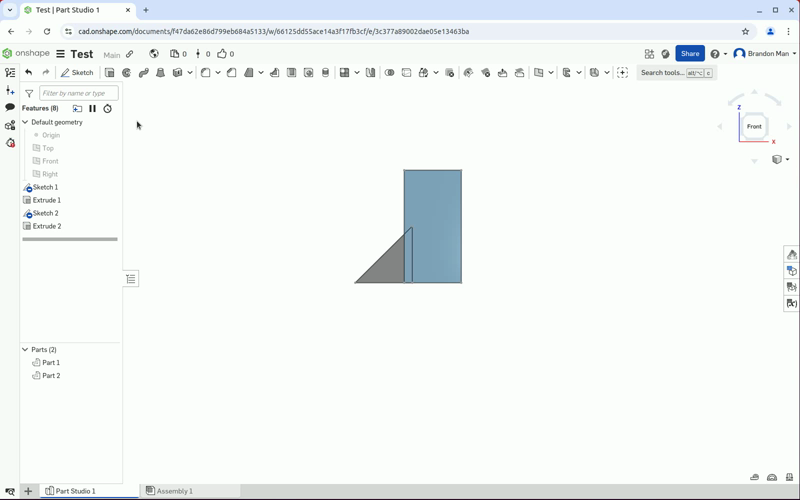
key(left, 2)
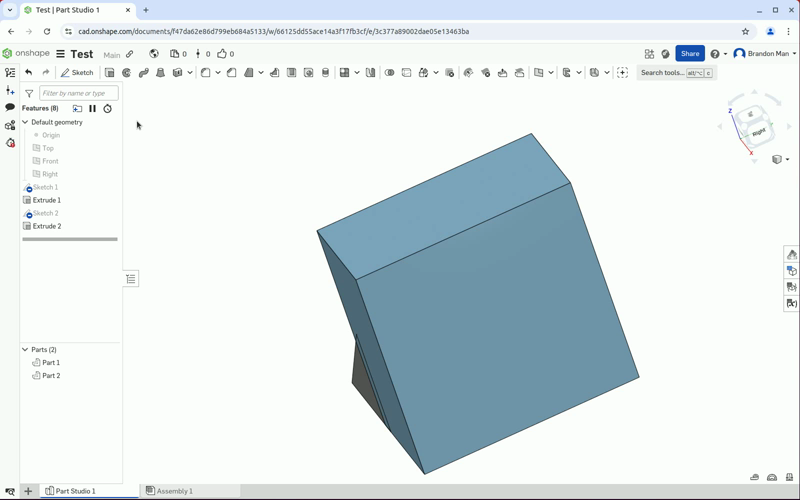
key(down, 2)
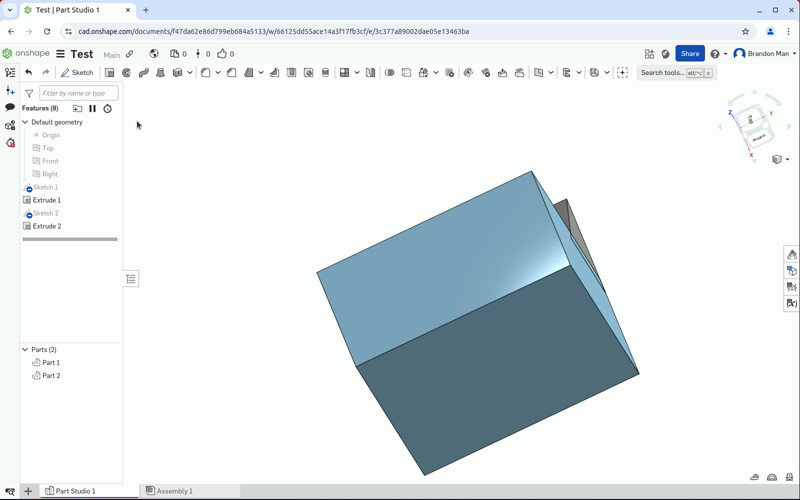
key(up, 2)
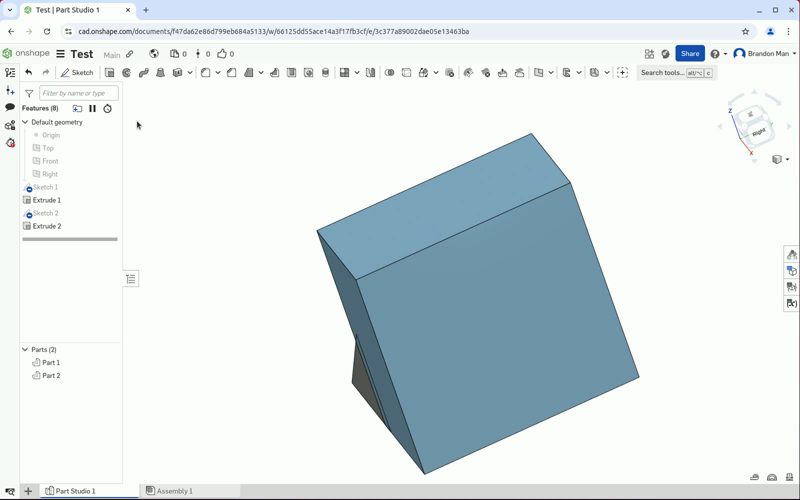
key(right, 2)
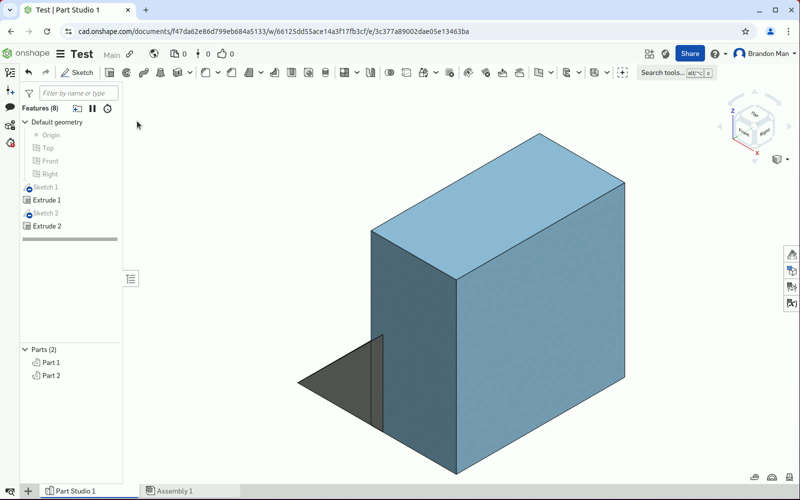
mouse_move(73, 189)
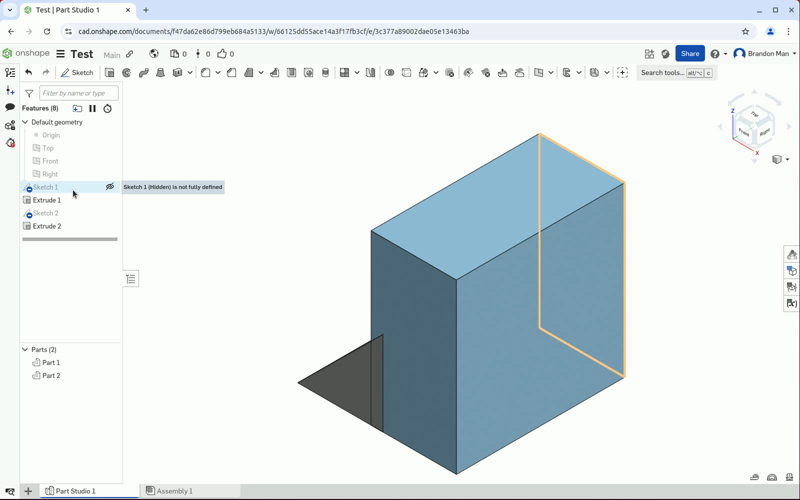
click(73, 189)